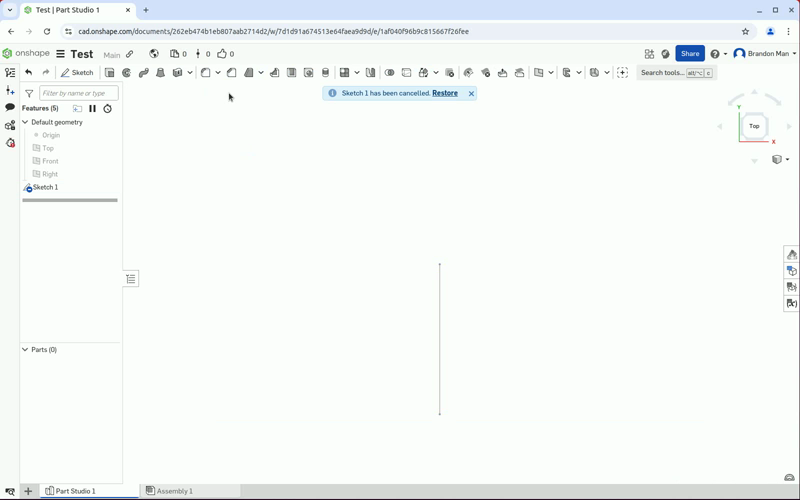
key(shift+h)
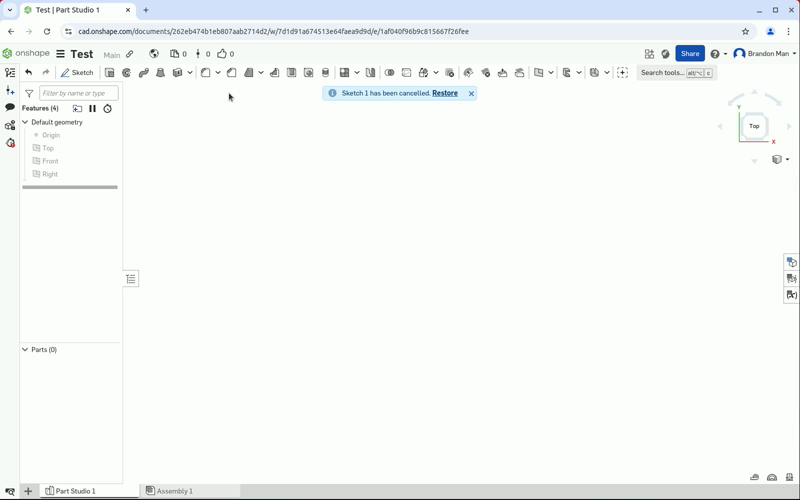
mouse_move(73, 352)
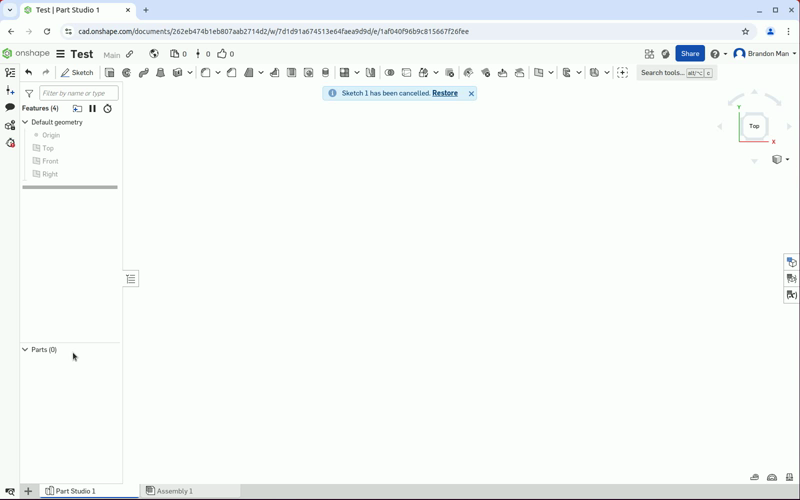
key(y)
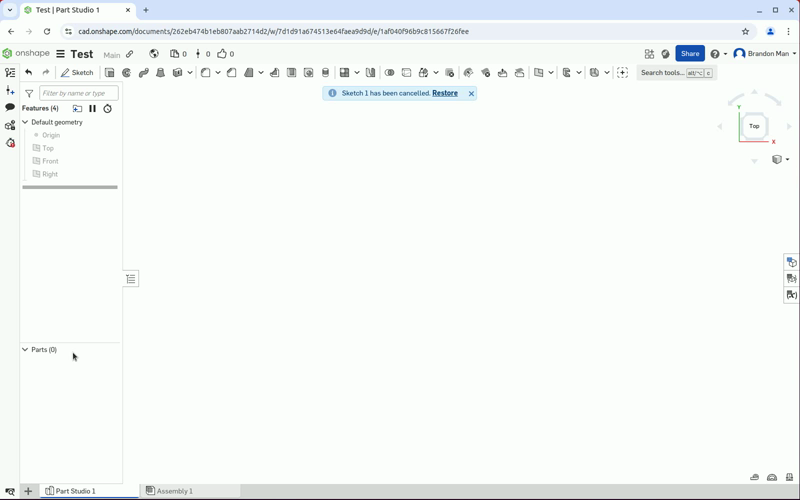
key(shift+p)
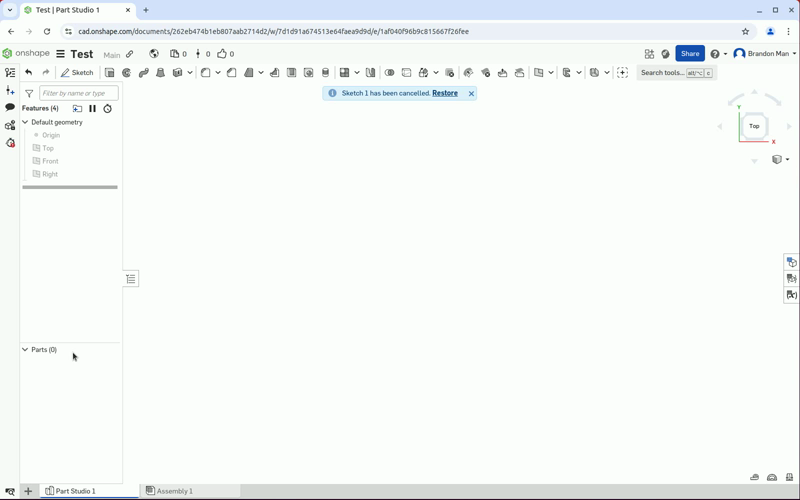
key(space)
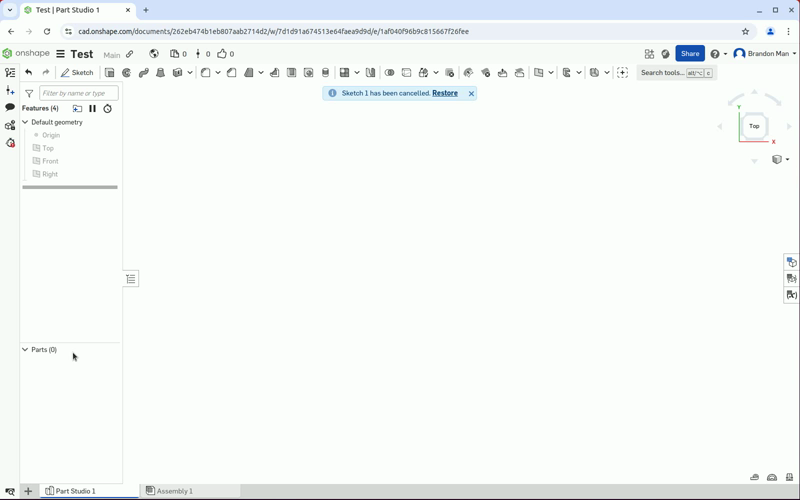
key_down(shift)
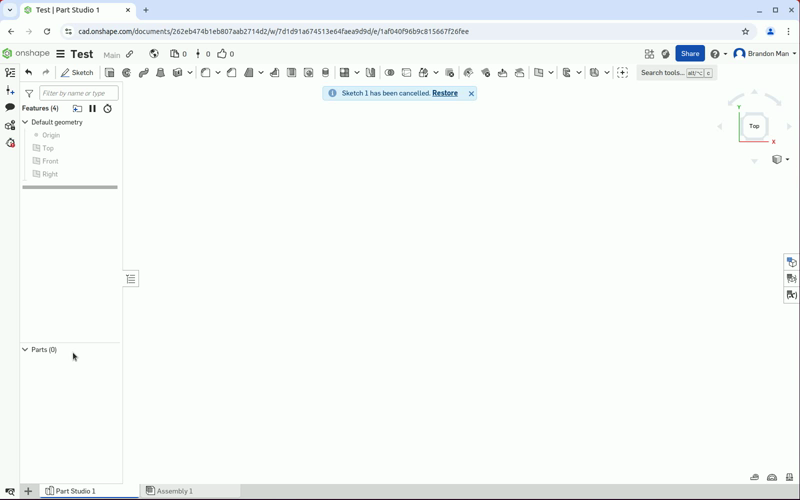
key(up)
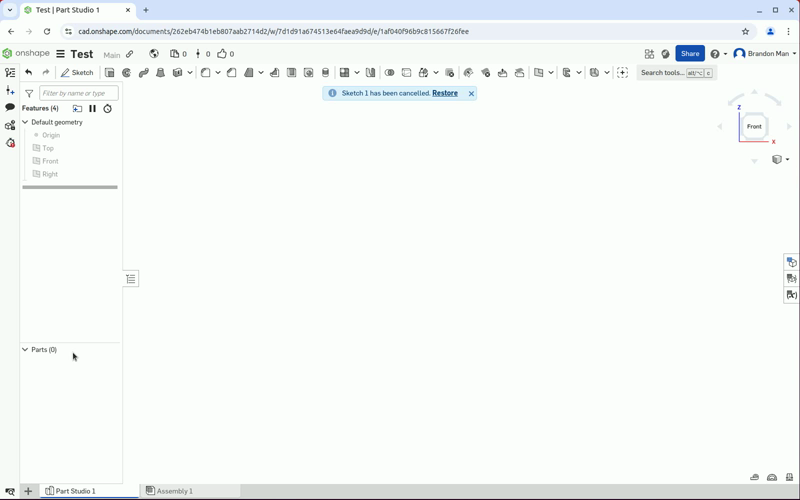
key_up(shift)
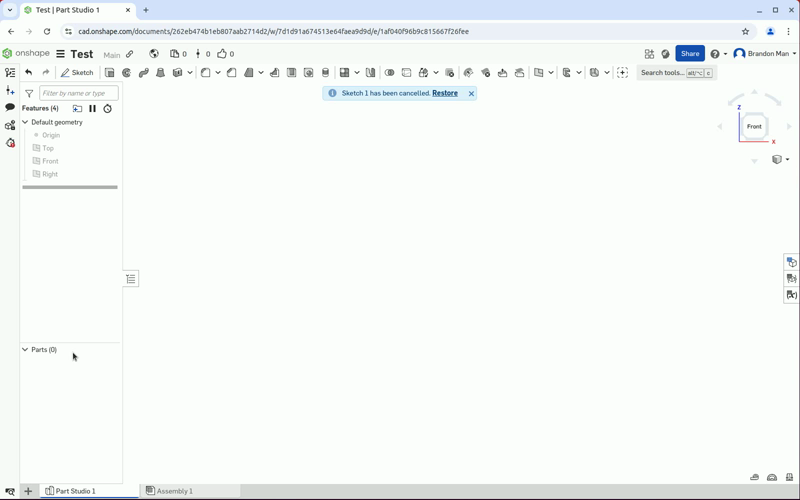
mouse_move(73, 352)
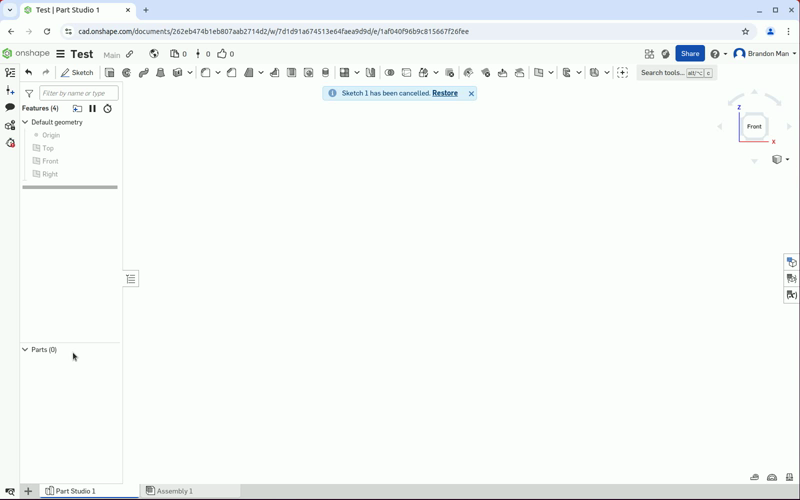
key(shift+y)
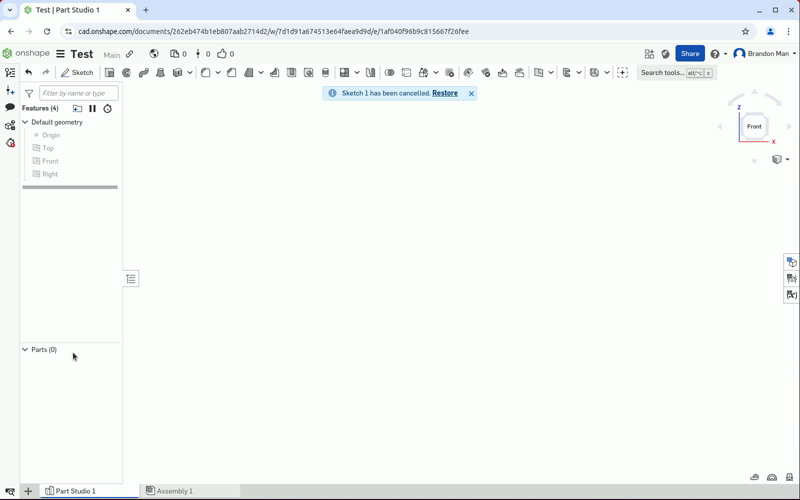
key(shift+s)
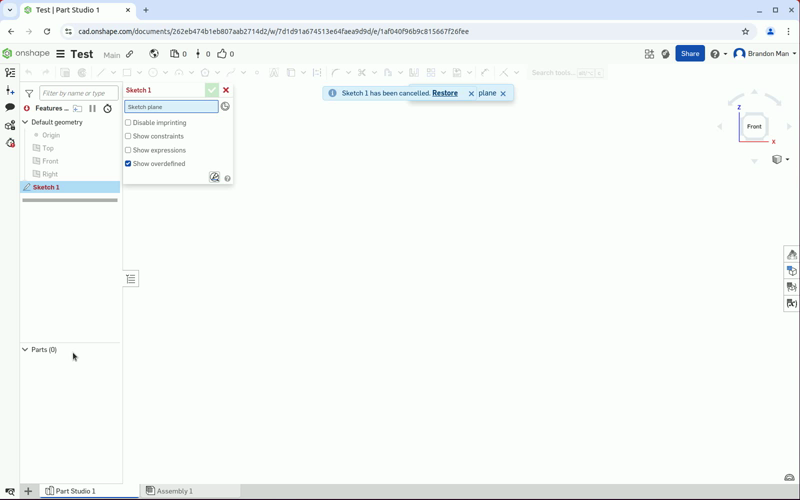
mouse_move(73, 163)
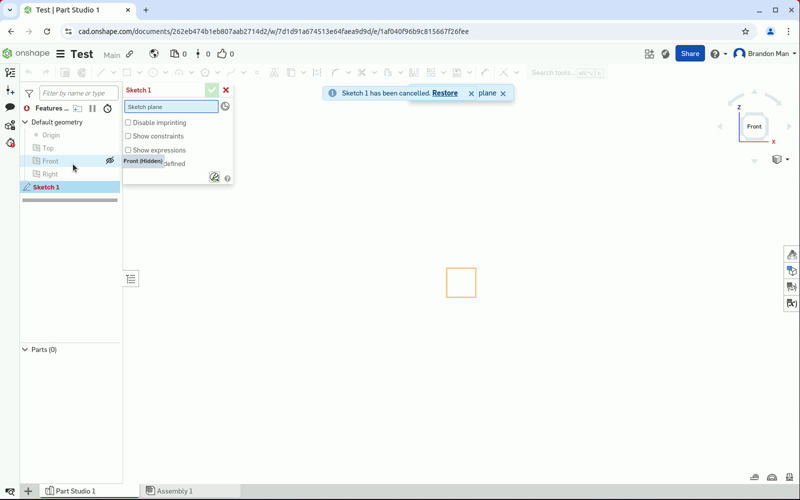
click(73, 163)
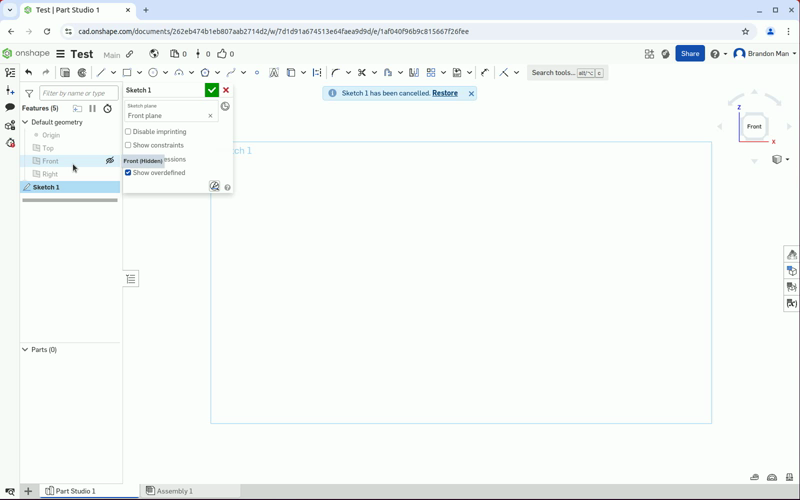
mouse_move(73, 352)
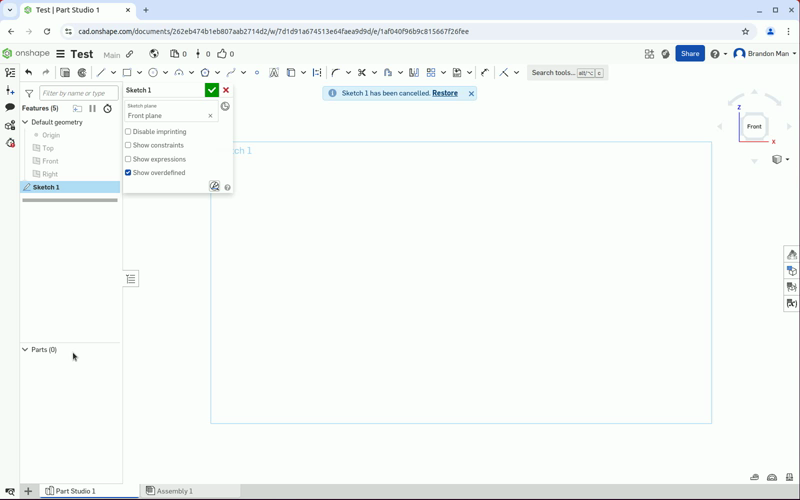
key(y)
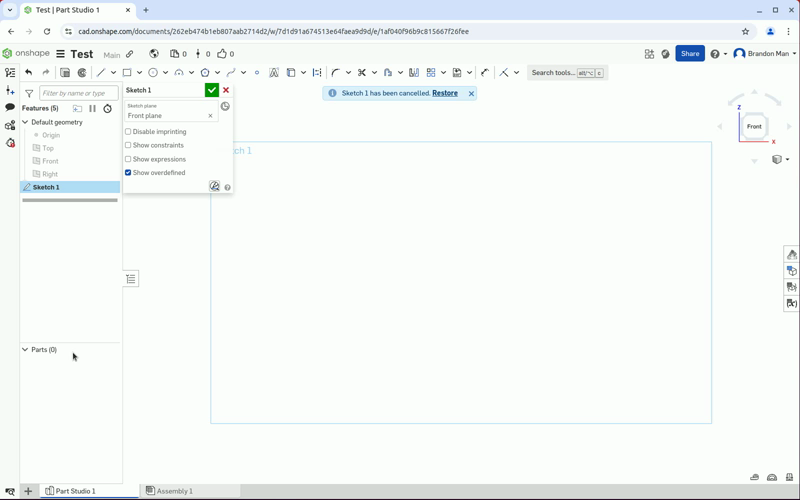
key(l)
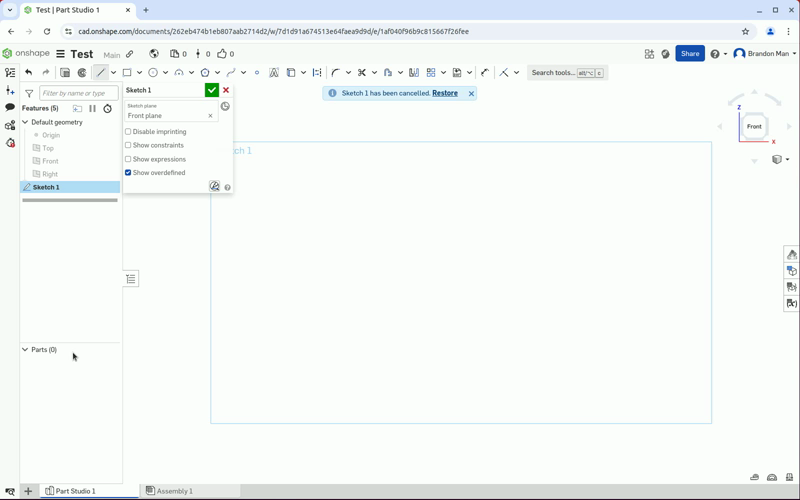
key_down(shift)
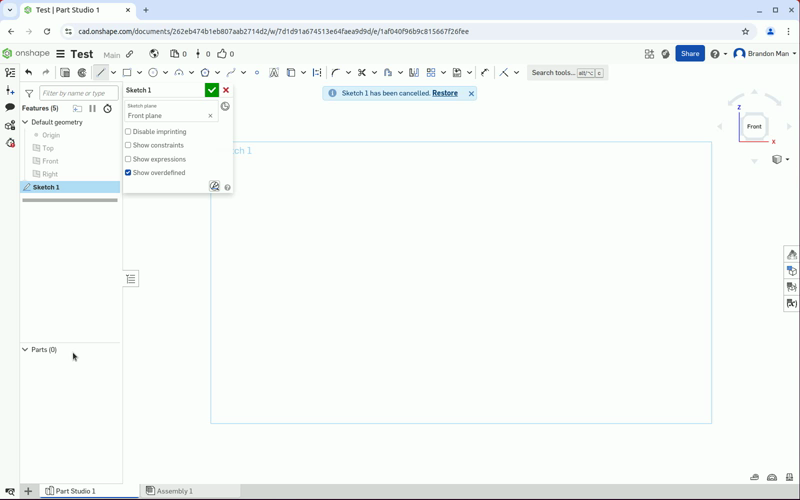
mouse_move(403, 335)
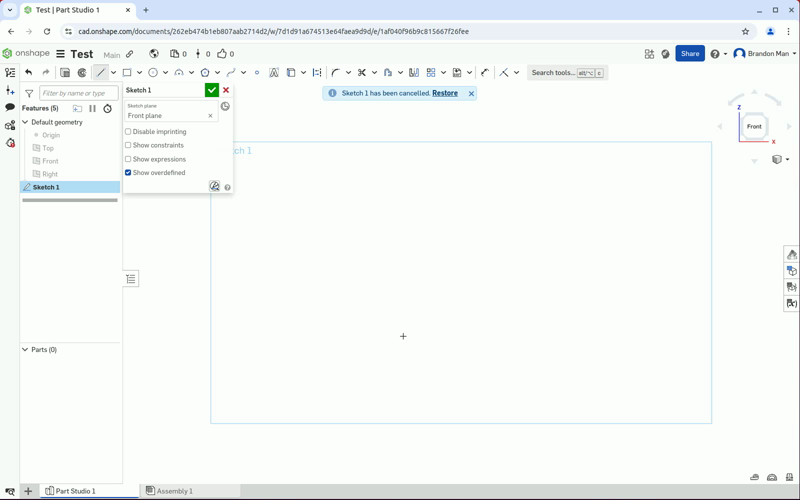
click(403, 335)
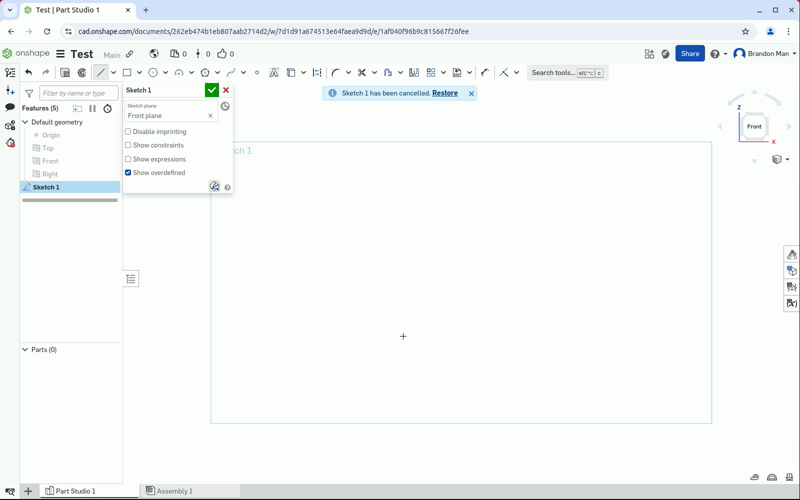
key_up(shift)
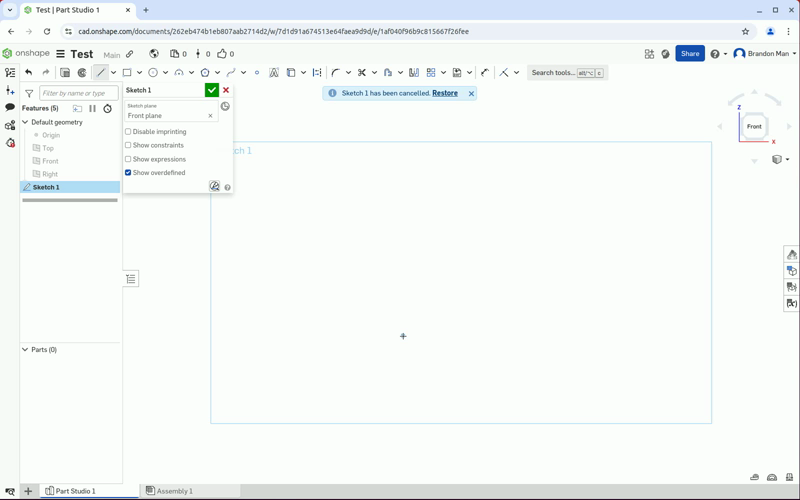
key_down(shift)
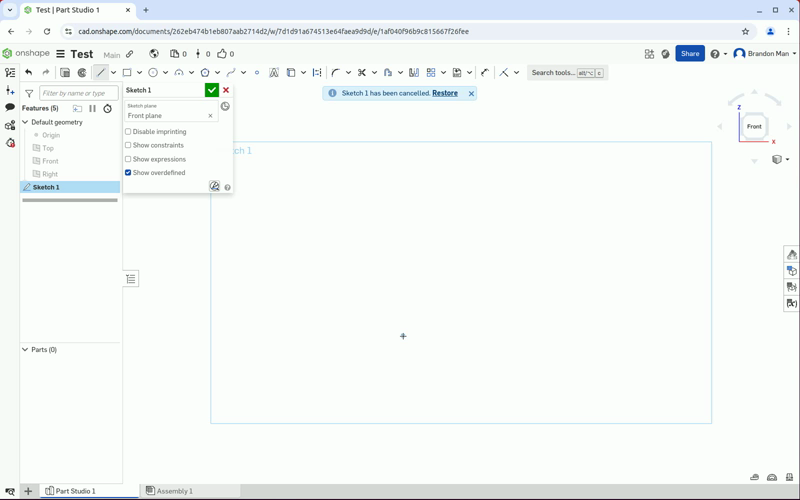
mouse_move(499, 335)
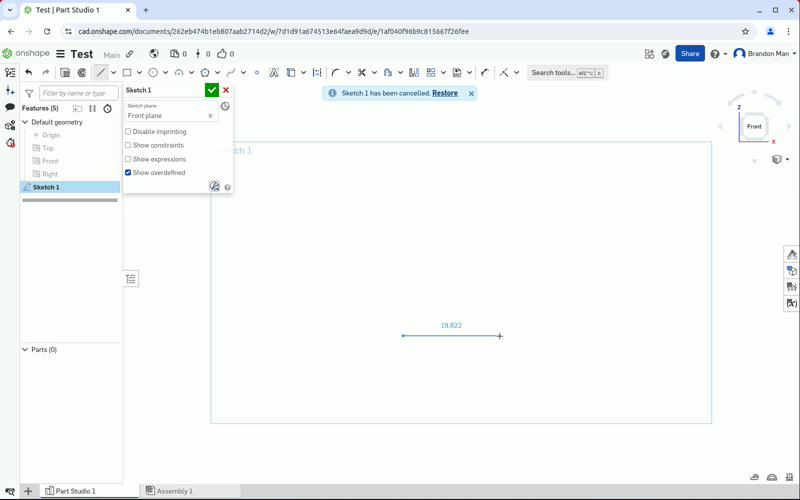
click(499, 335)
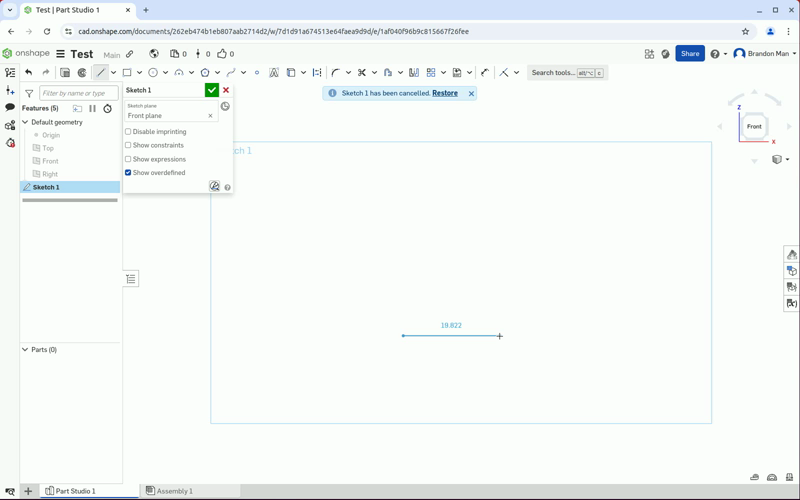
key_up(shift)
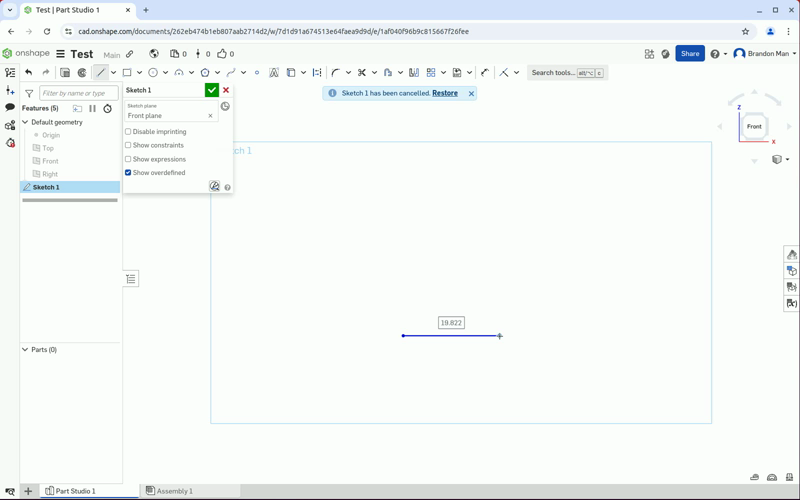
key_down(shift)
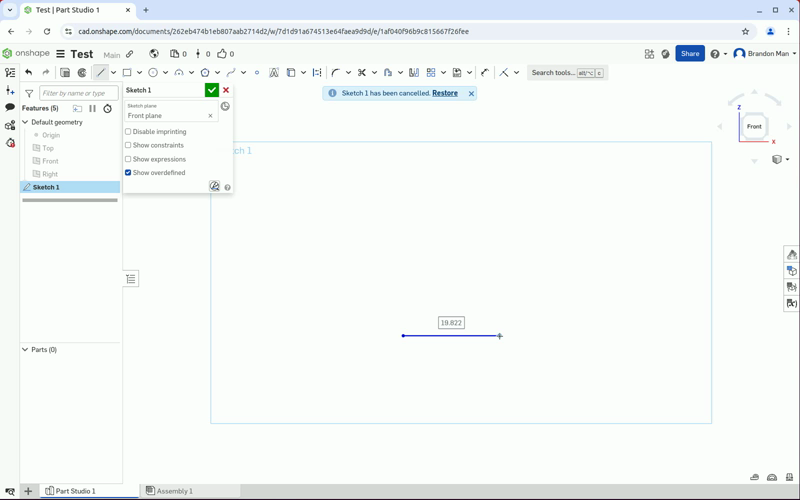
mouse_move(499, 273)
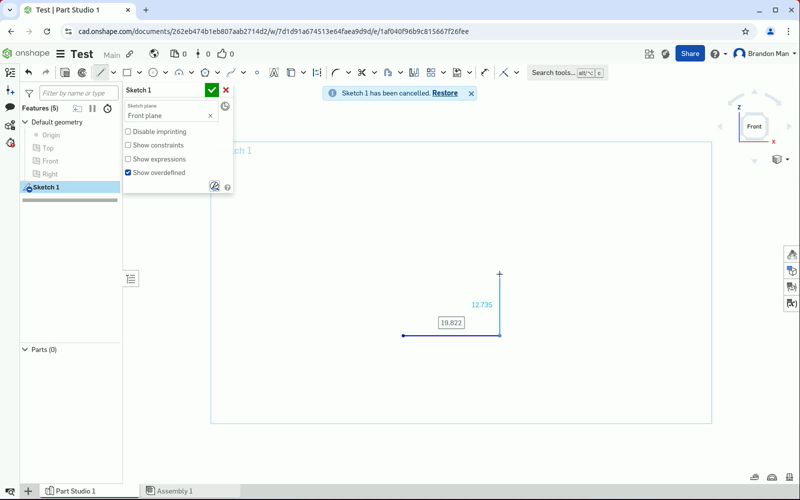
click(499, 273)
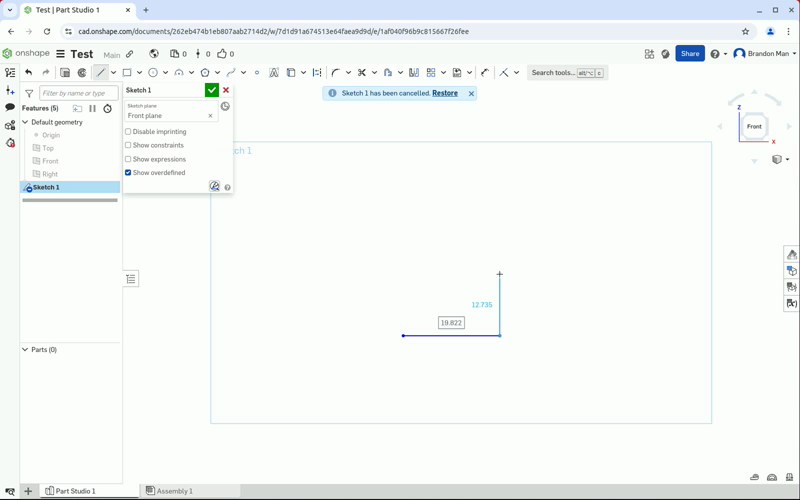
key_up(shift)
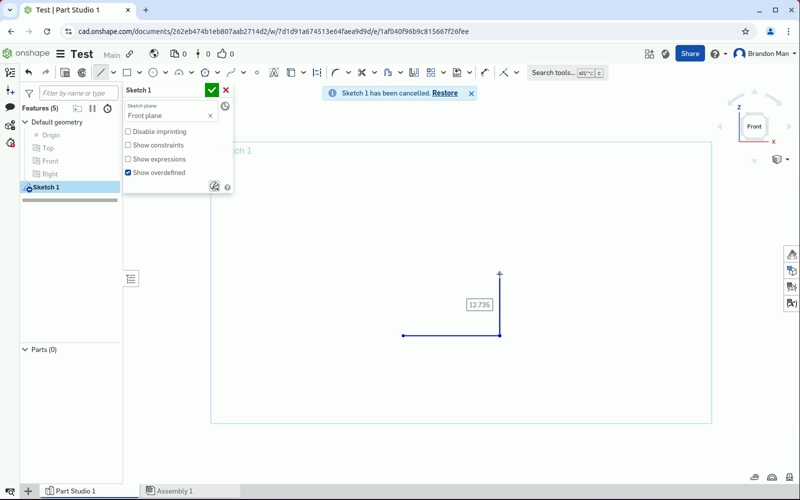
key_down(shift)
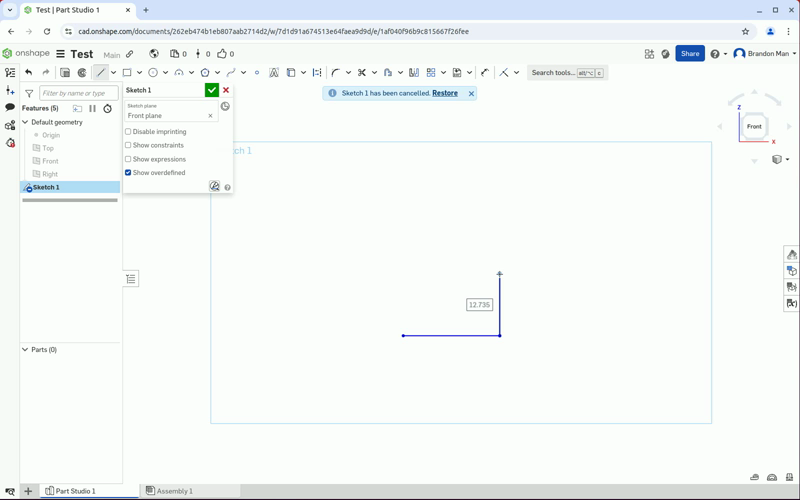
mouse_move(403, 273)
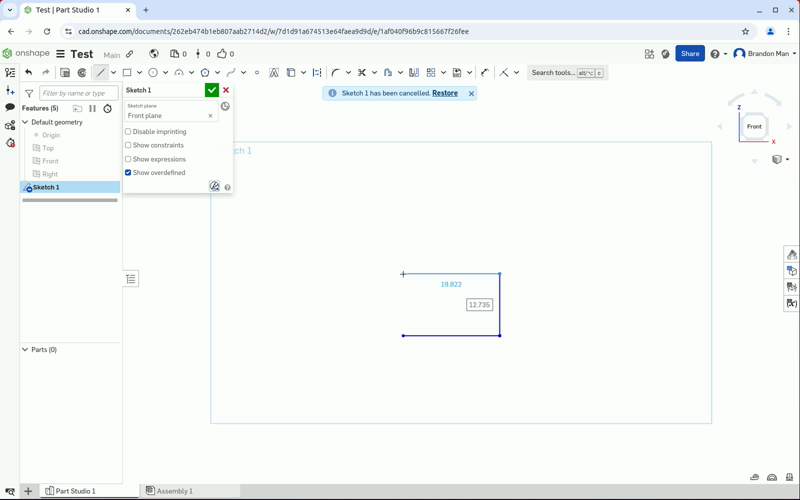
click(403, 273)
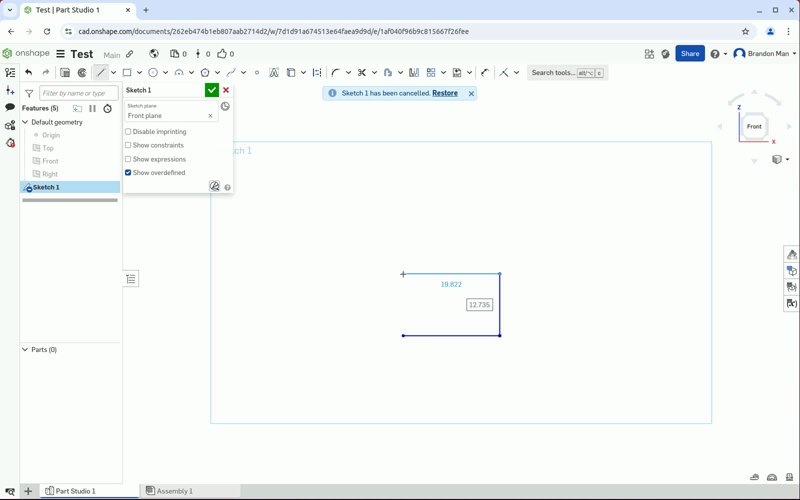
key_up(shift)
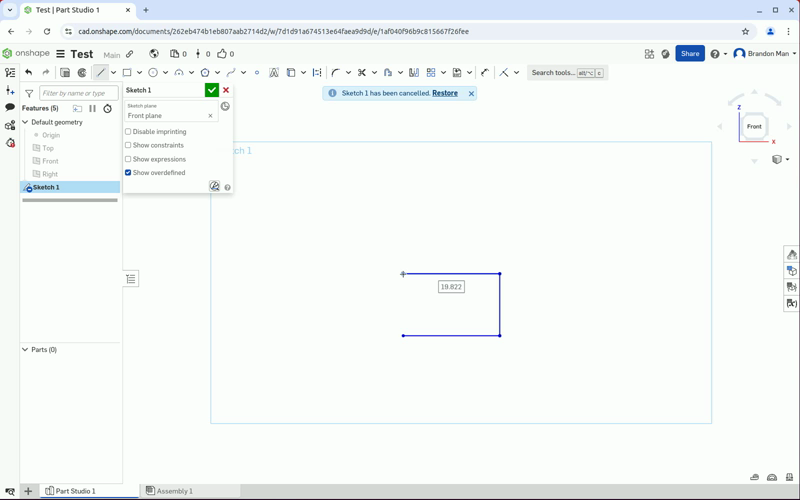
key_down(shift)
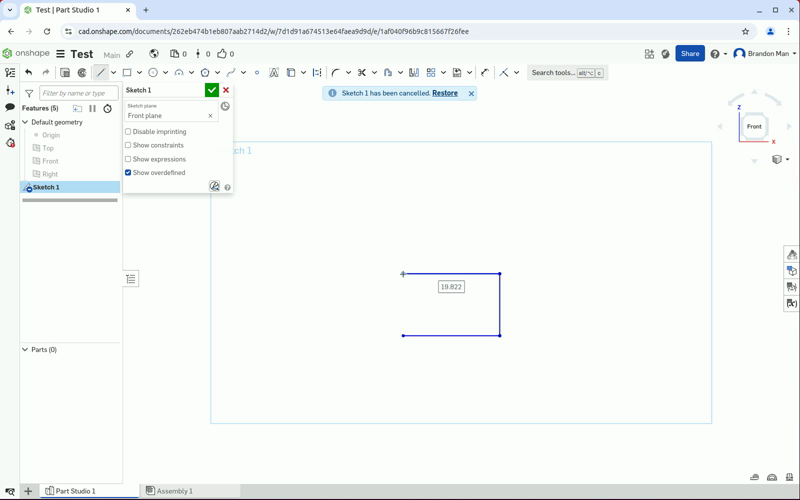
mouse_move(403, 335)
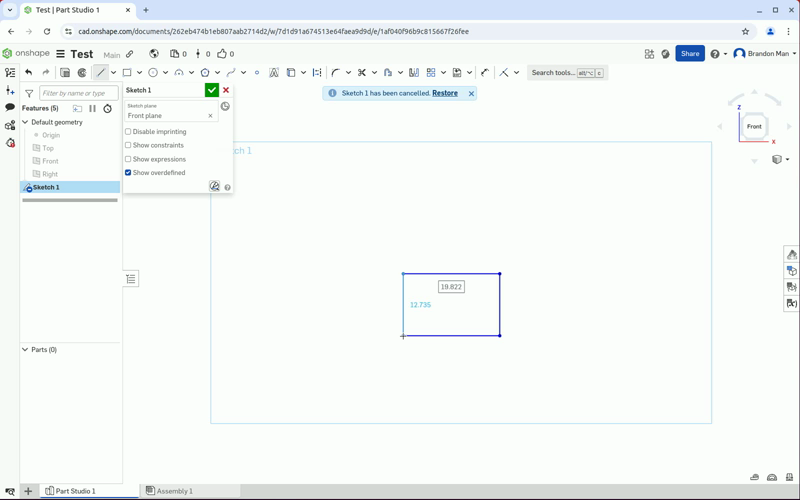
key_up(shift)
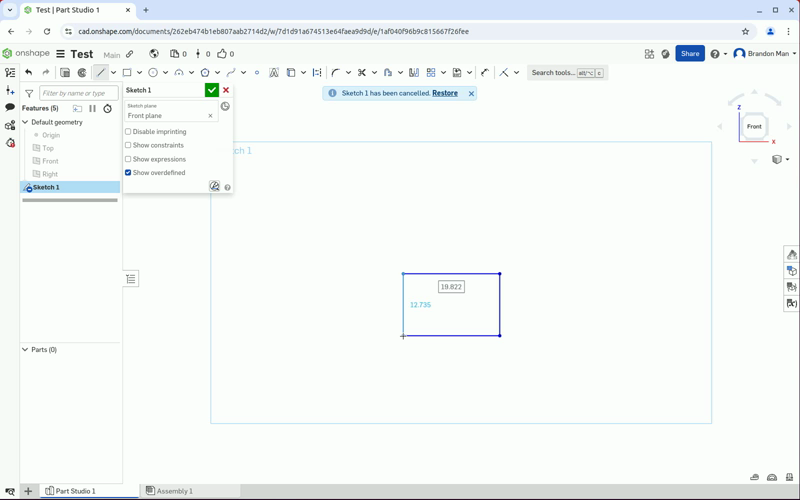
click(403, 335)
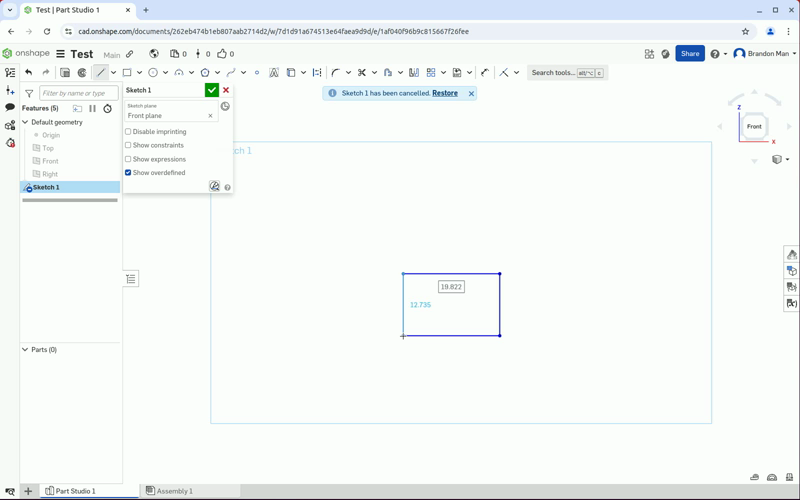
key(esc)
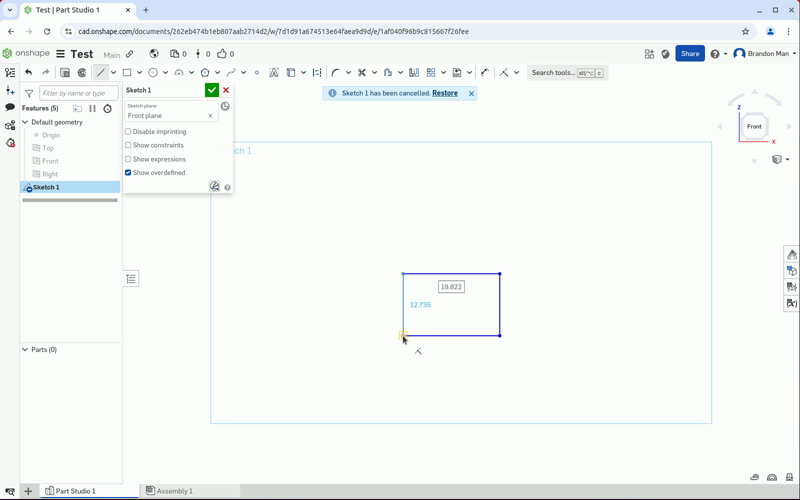
mouse_move(488, 306)
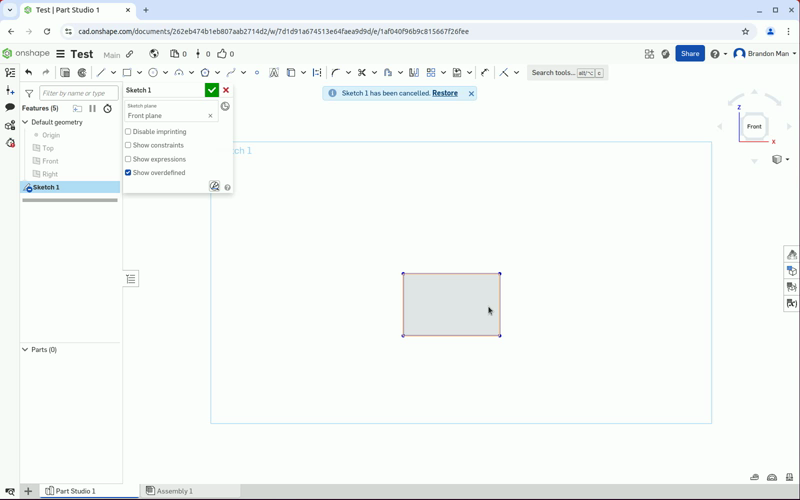
click(488, 306)
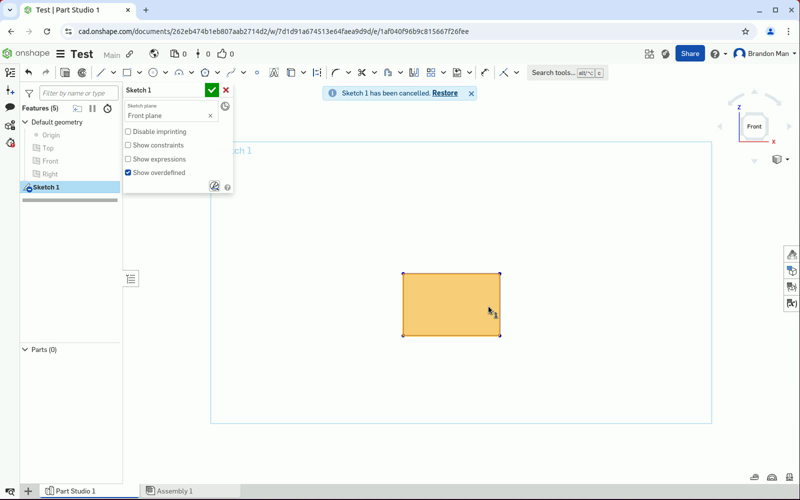
mouse_move(73, 352)
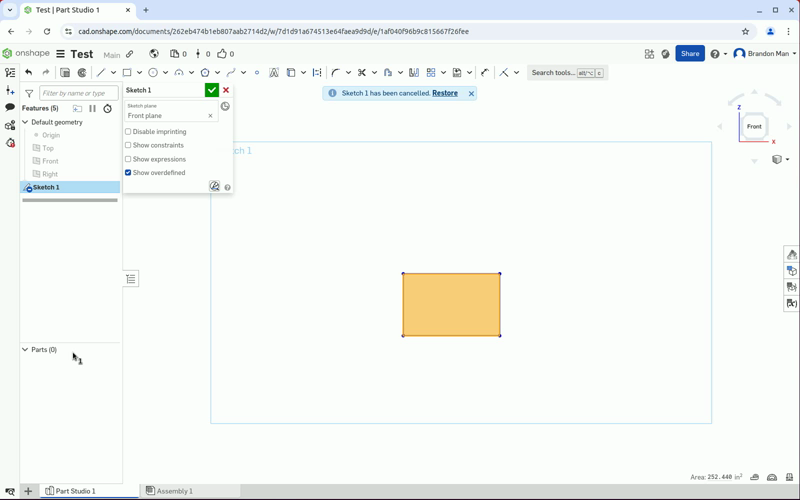
key(shift+y)
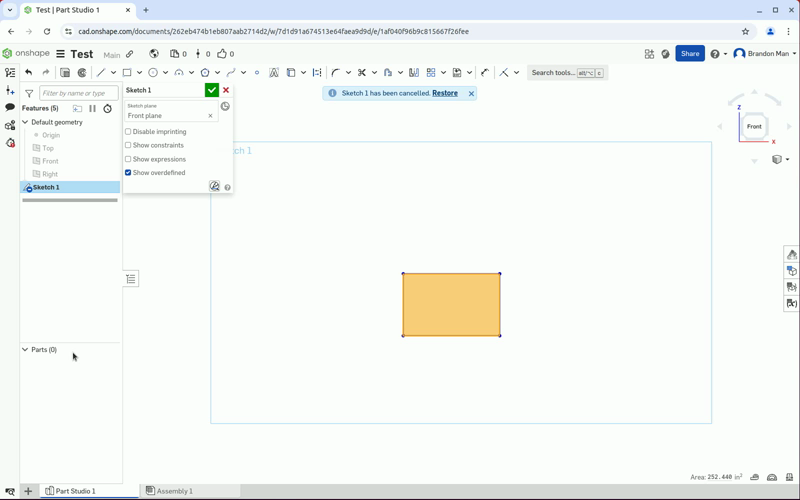
key(shift+e)
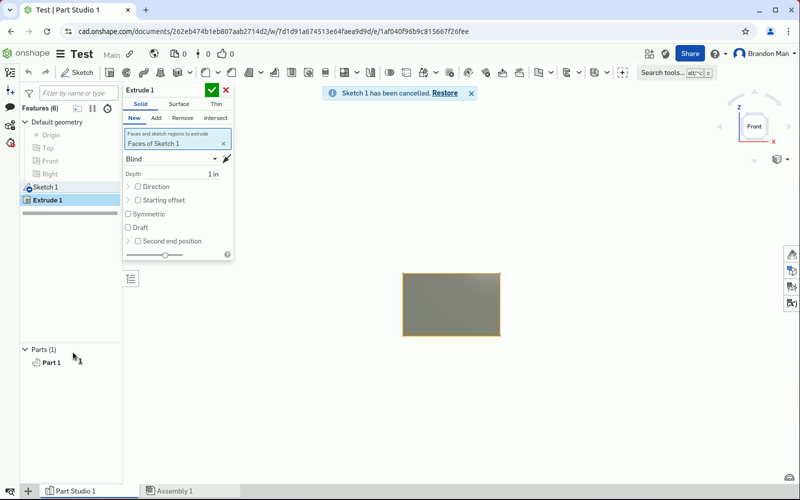
mouse_move(143, 106)
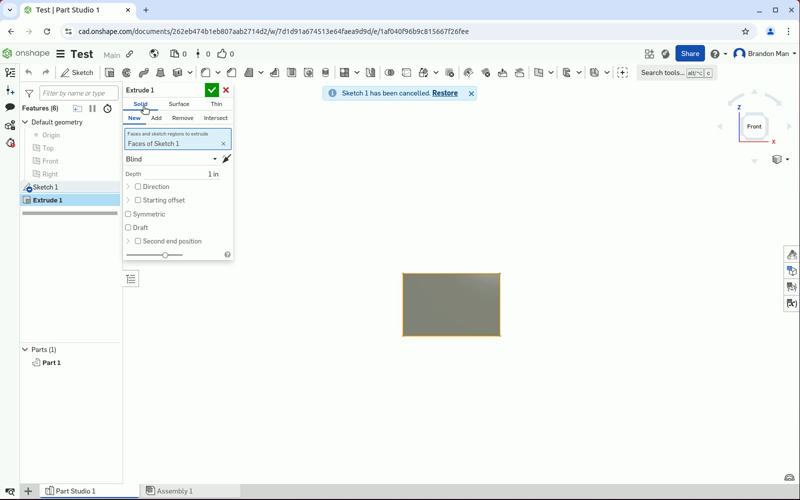
click(143, 106)
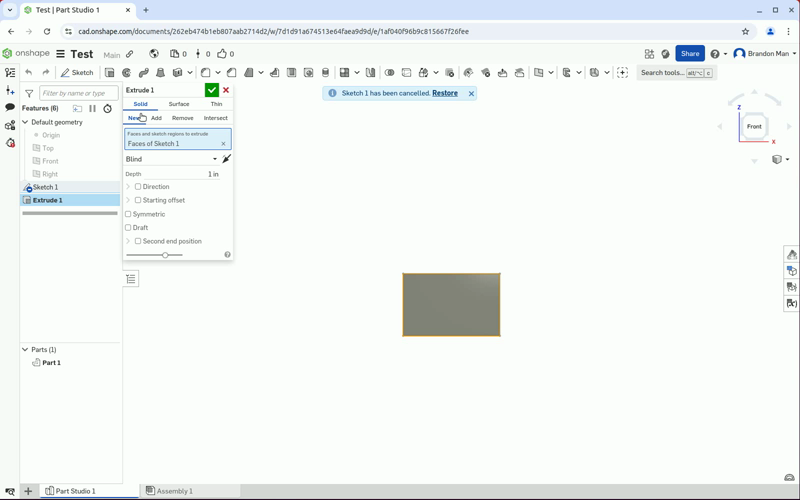
mouse_move(137, 120)
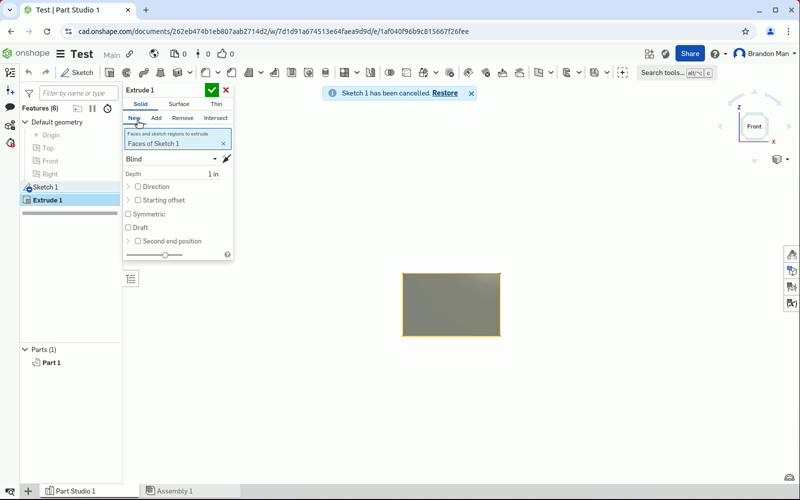
click(137, 120)
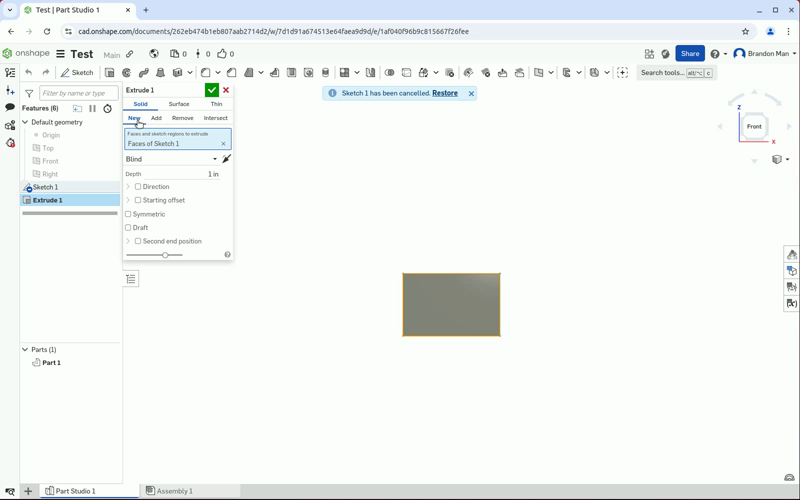
key(tab, 4)
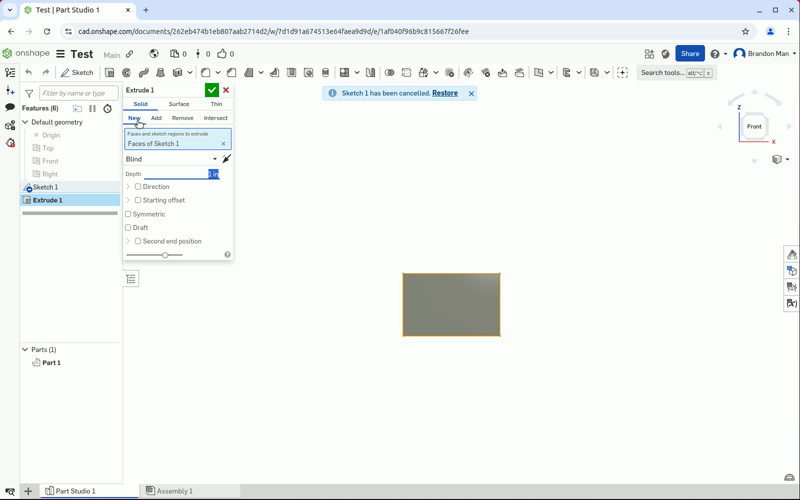
text(23.108)
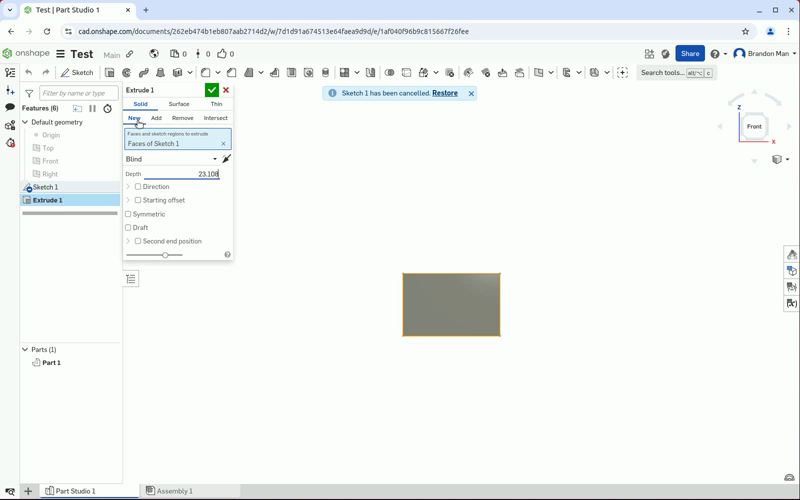
key(enter)
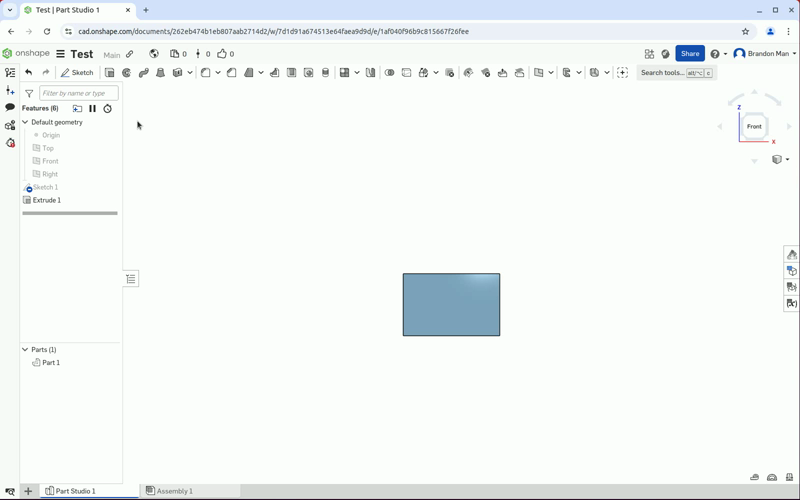
key(shift+h)
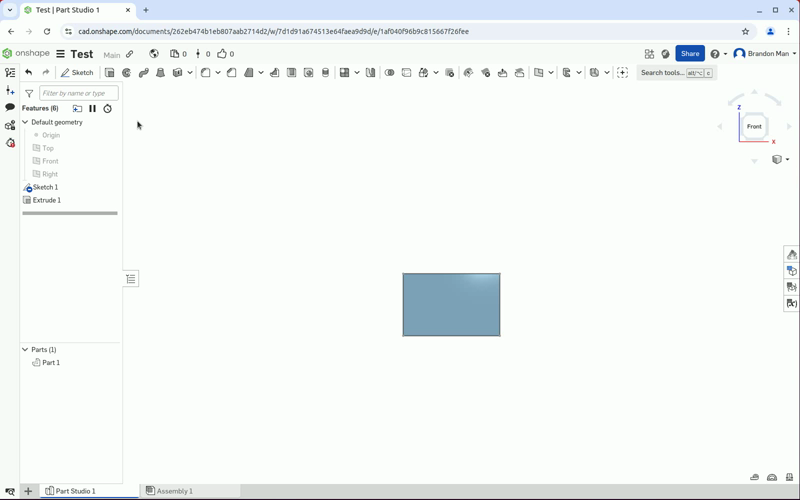
key(shift+h)
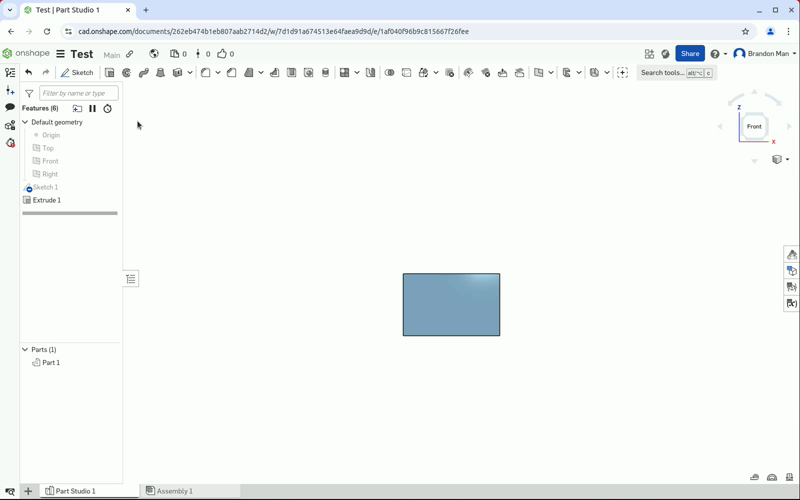
mouse_move(73, 189)
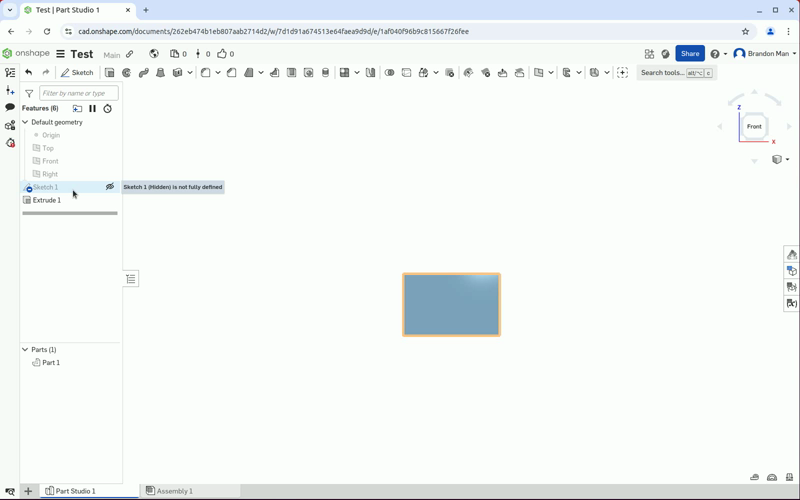
click(73, 189)
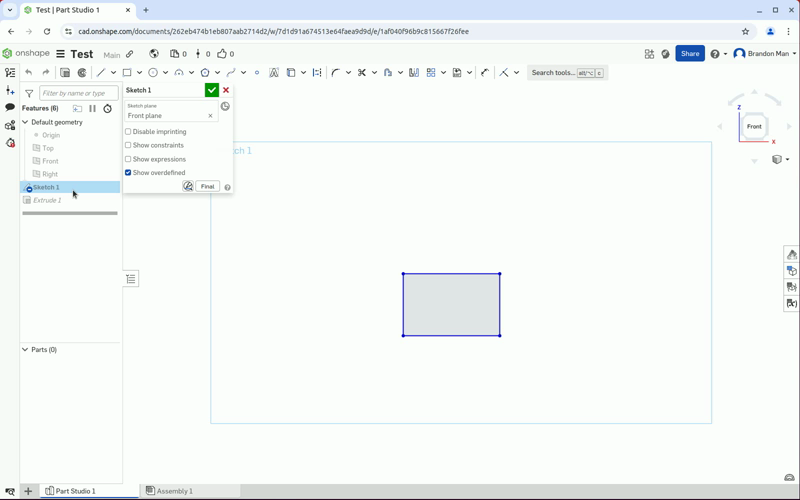
mouse_move(229, 92)
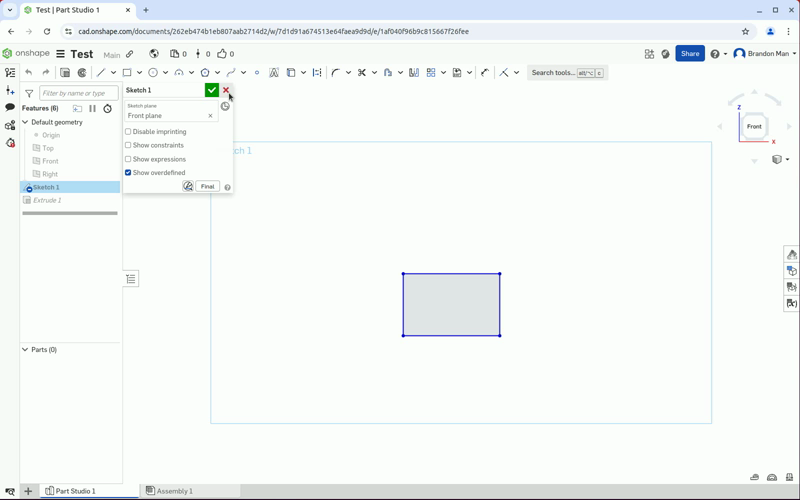
click(229, 92)
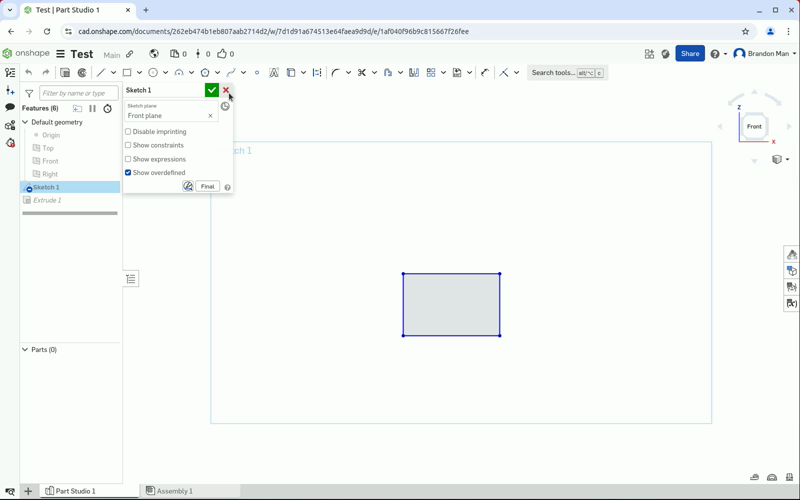
key(shift+s)
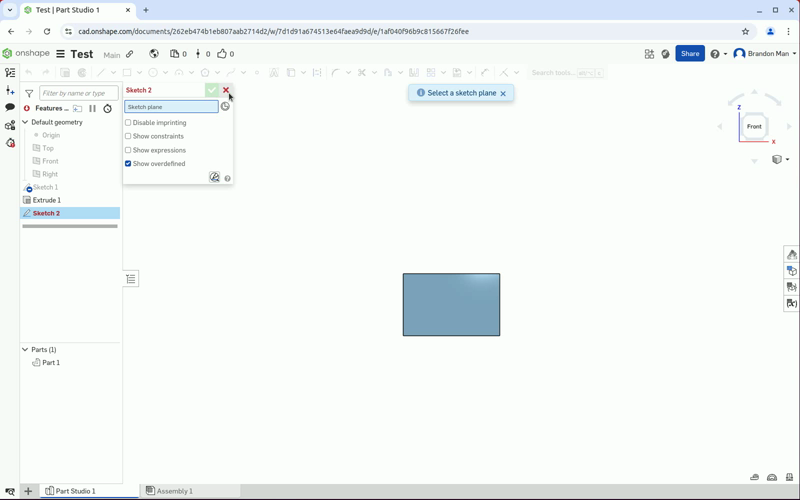
mouse_move(73, 163)
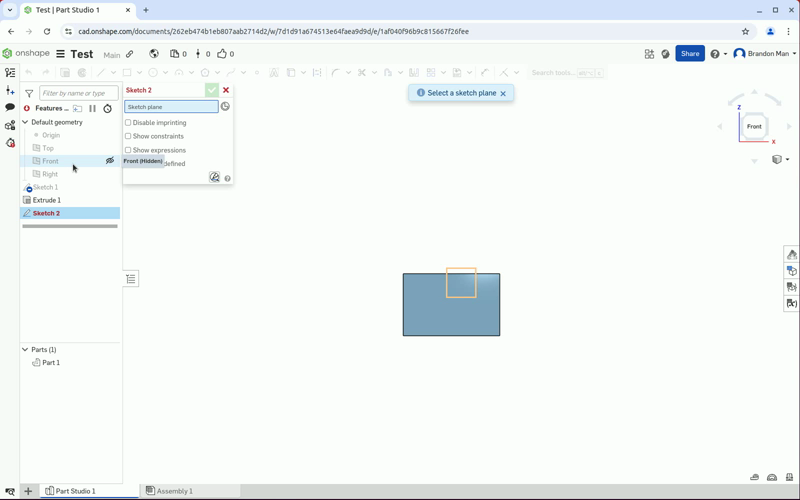
click(73, 163)
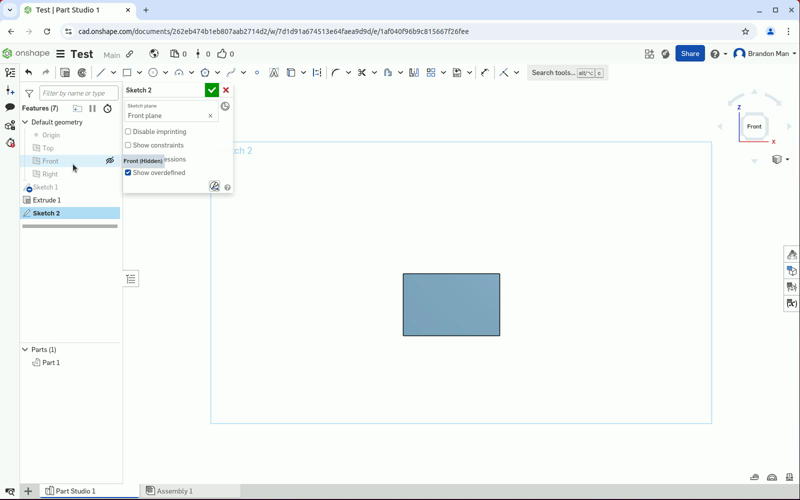
mouse_move(73, 352)
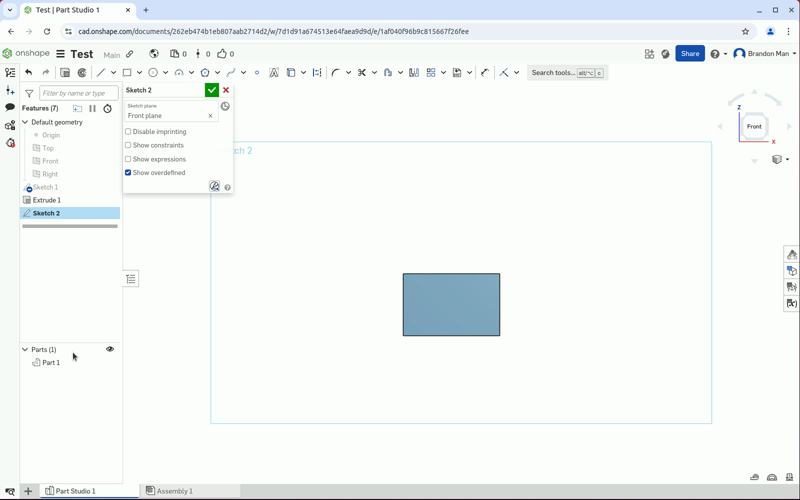
key(y)
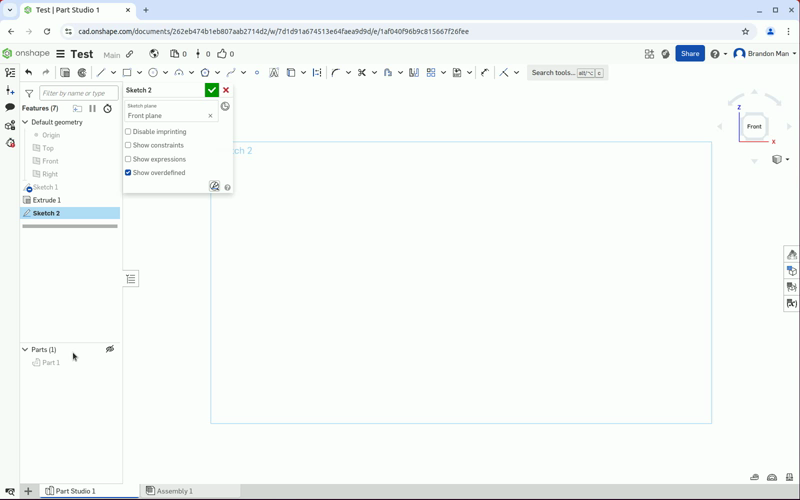
key(l)
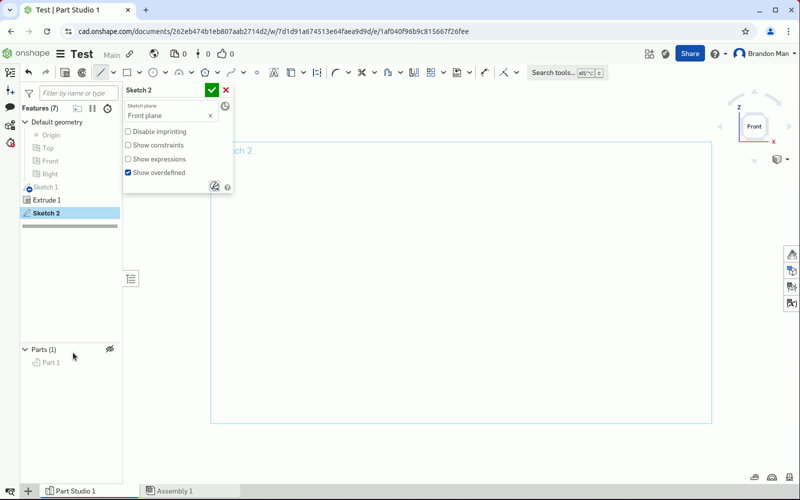
key_down(shift)
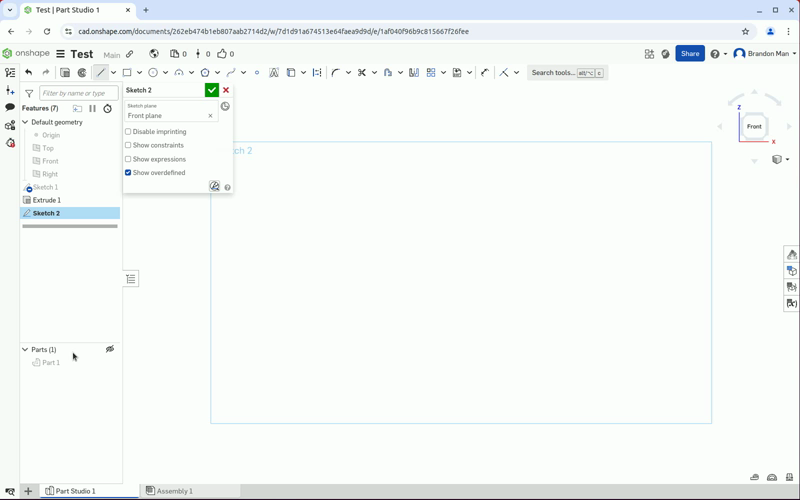
mouse_move(504, 336)
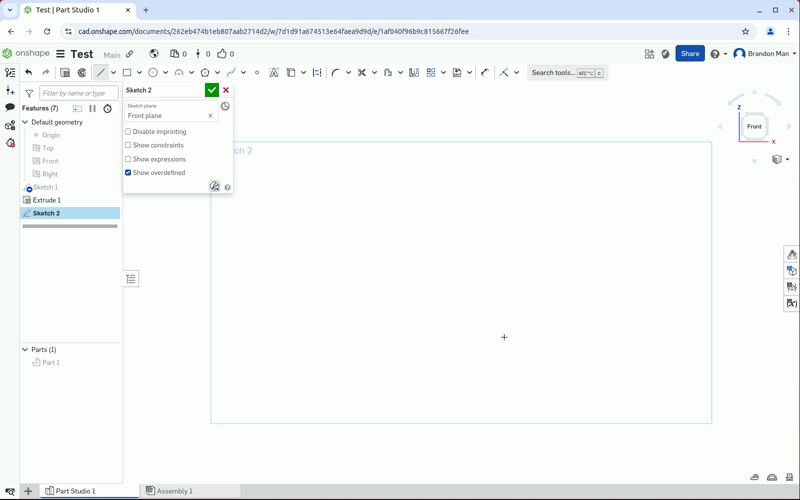
click(504, 336)
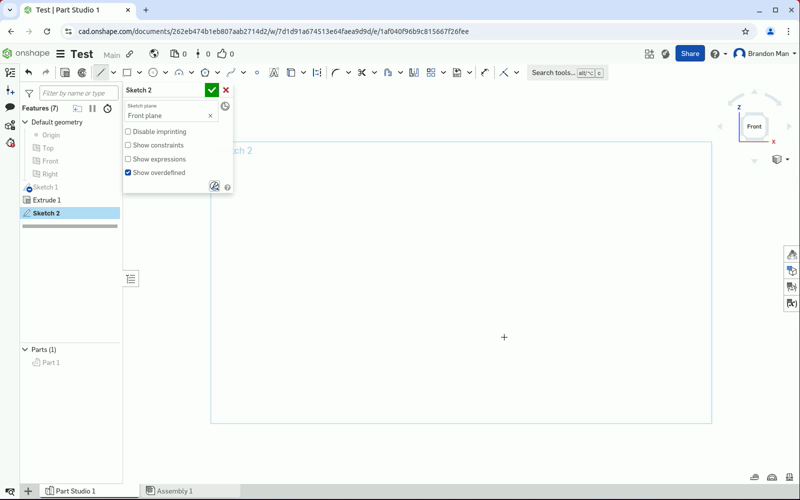
key_up(shift)
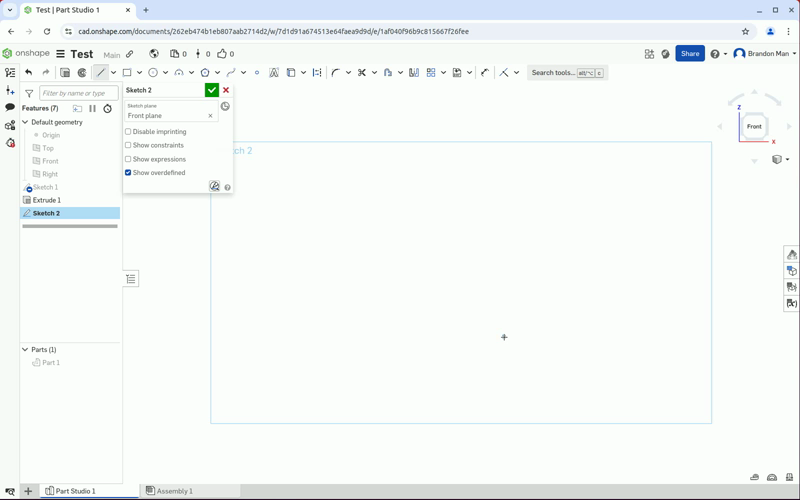
key_down(shift)
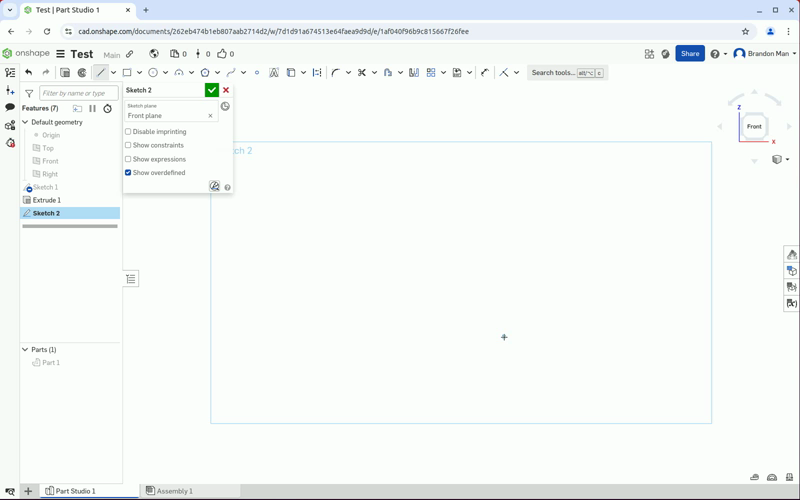
mouse_move(534, 336)
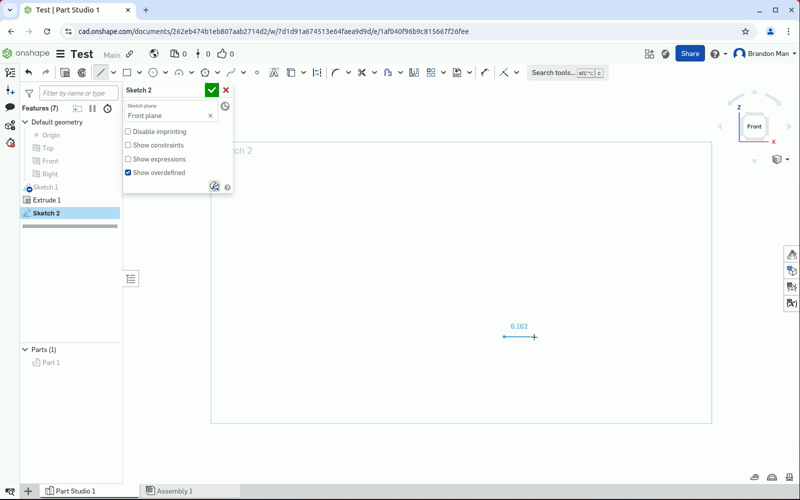
mouse_move(534, 336)
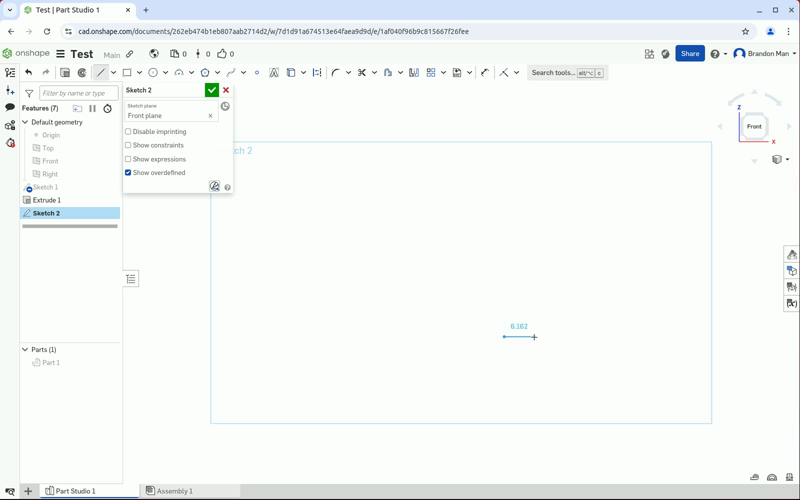
click(534, 336)
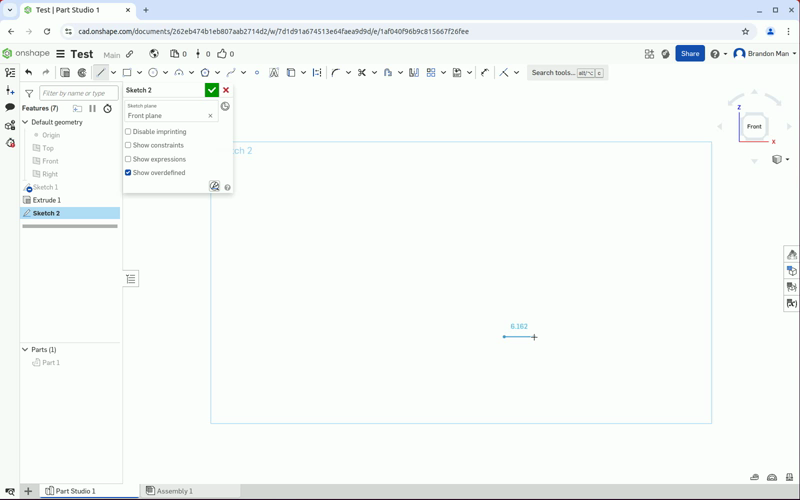
key_up(shift)
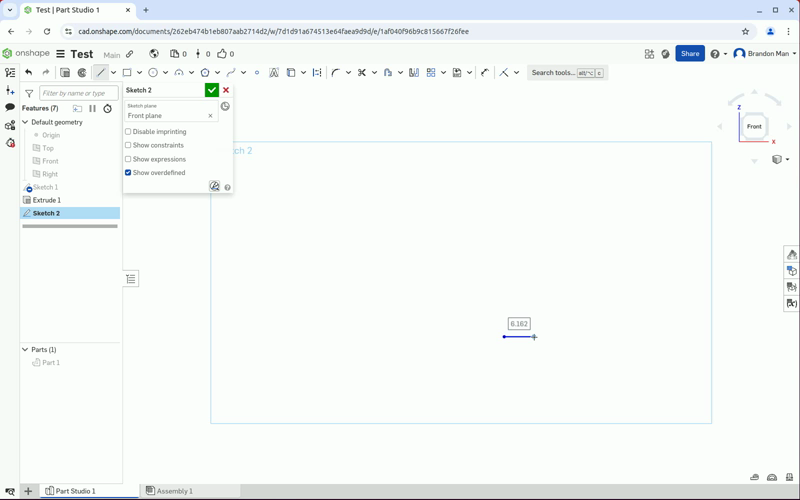
key_down(shift)
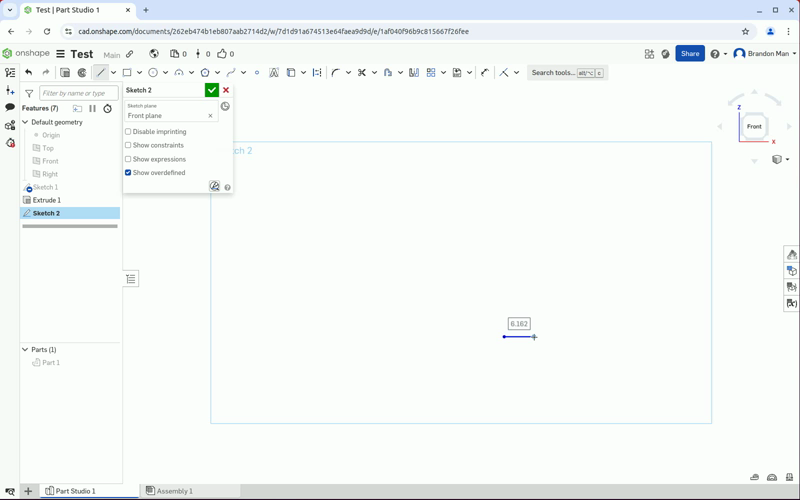
mouse_move(534, 271)
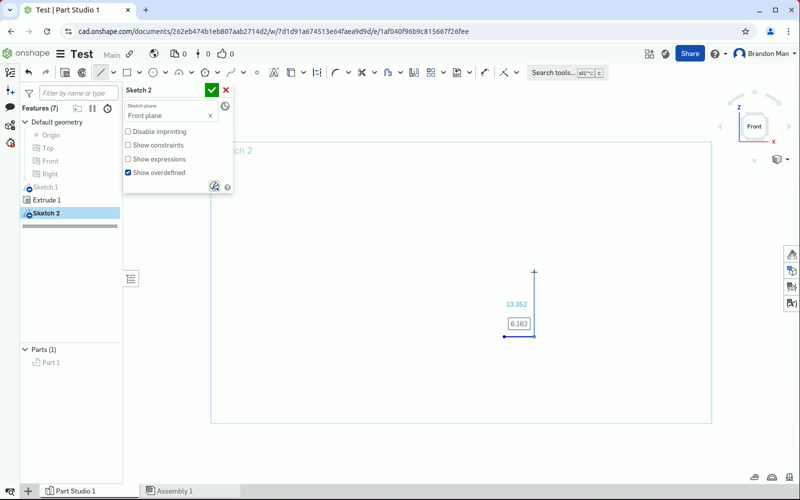
click(534, 271)
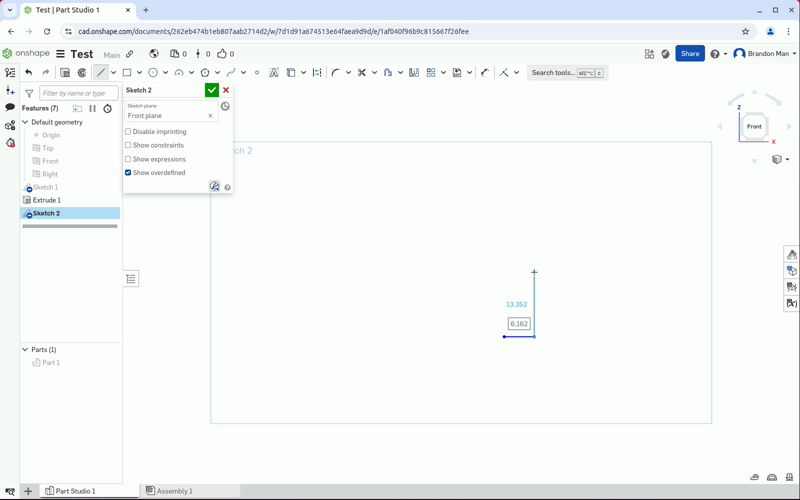
key_up(shift)
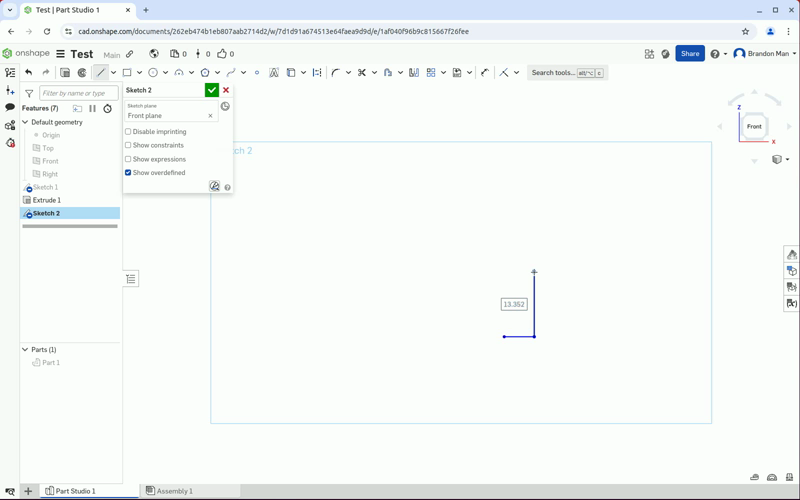
key_down(shift)
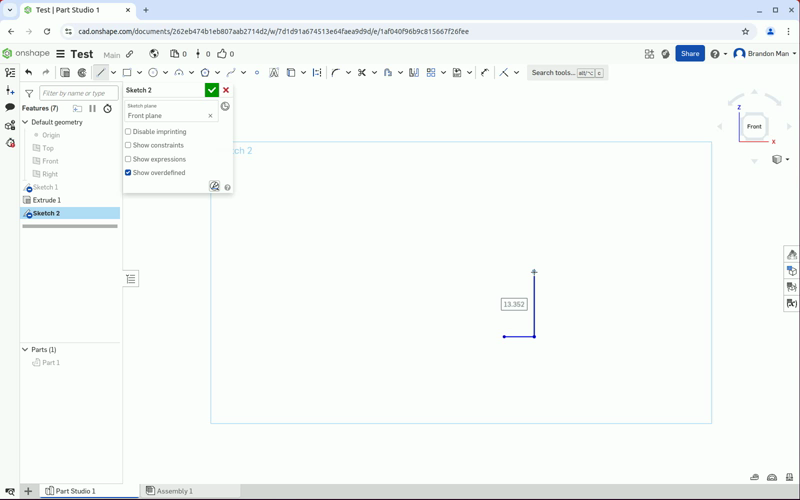
mouse_move(564, 271)
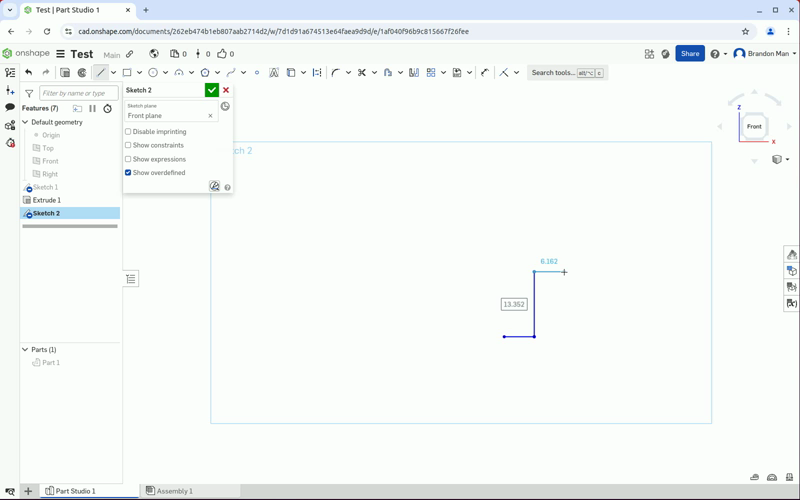
mouse_move(504, 271)
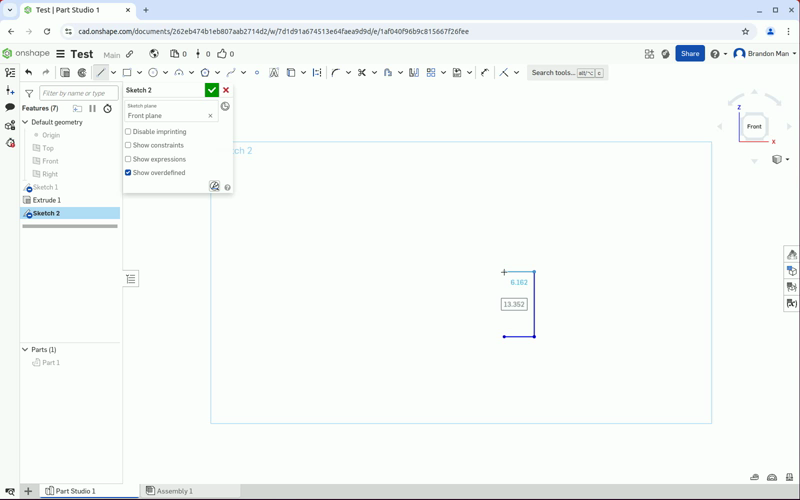
click(504, 271)
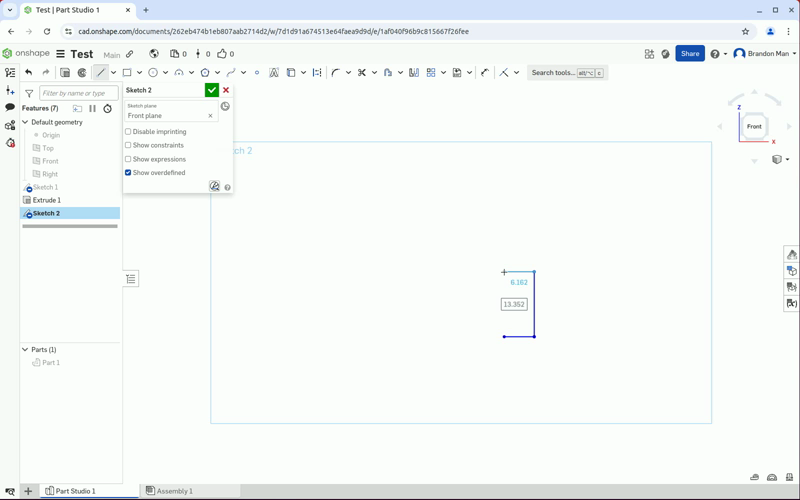
key_up(shift)
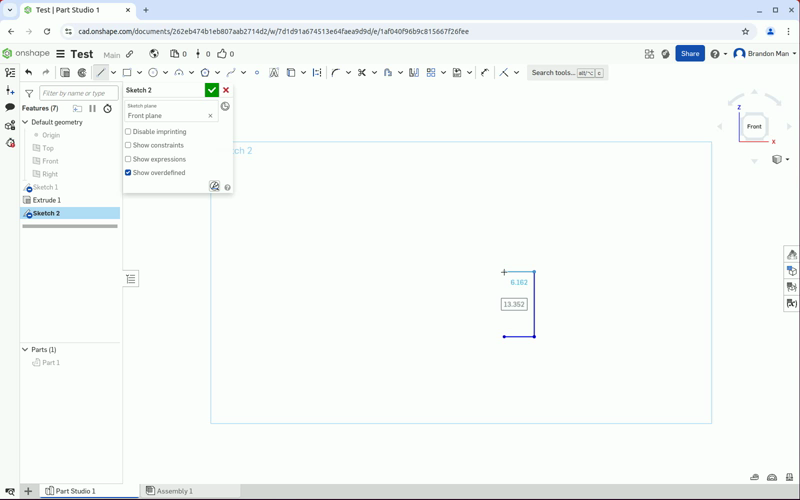
key_down(shift)
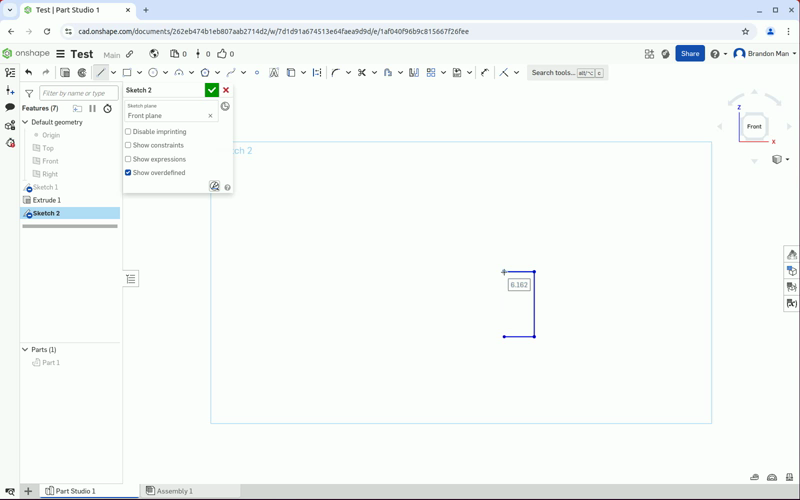
mouse_move(504, 336)
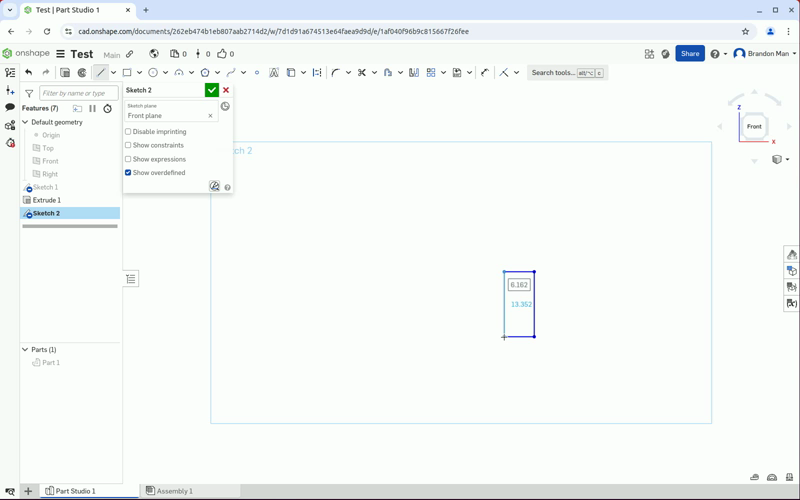
key_up(shift)
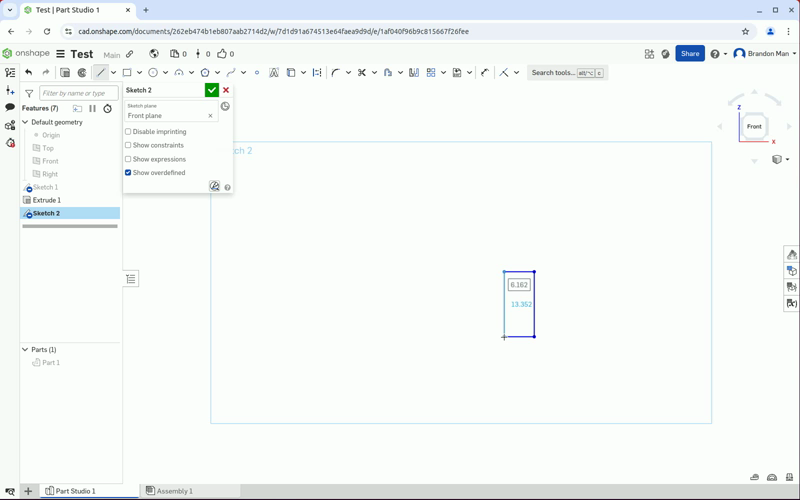
click(504, 336)
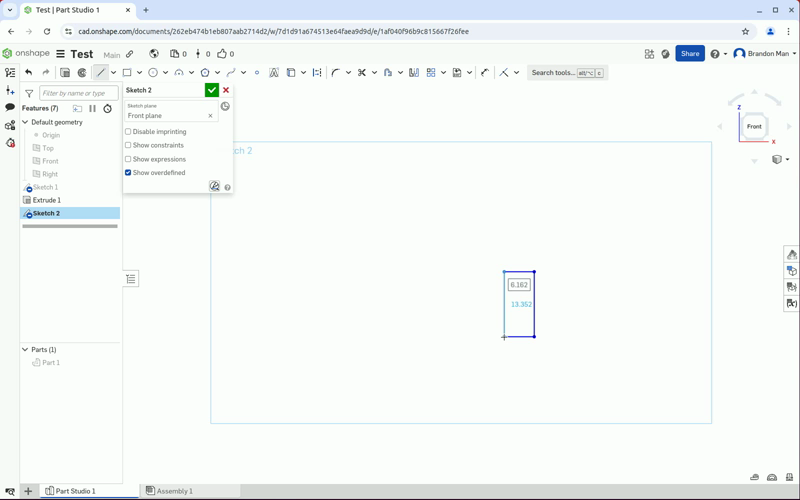
key(esc)
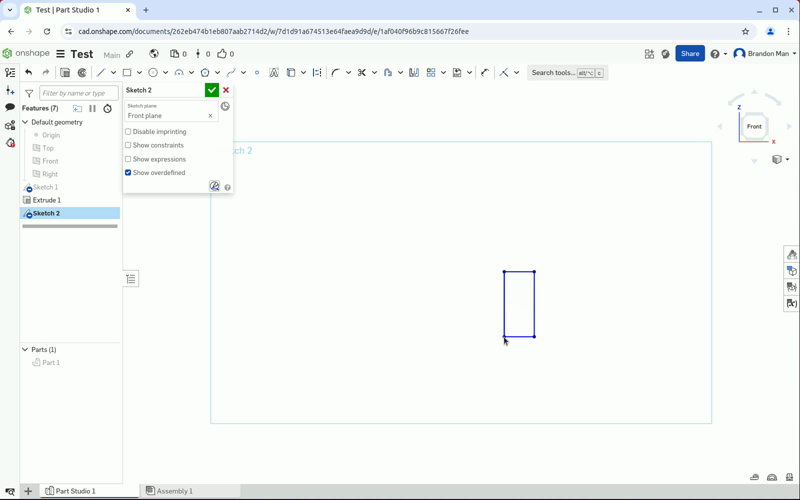
mouse_move(518, 290)
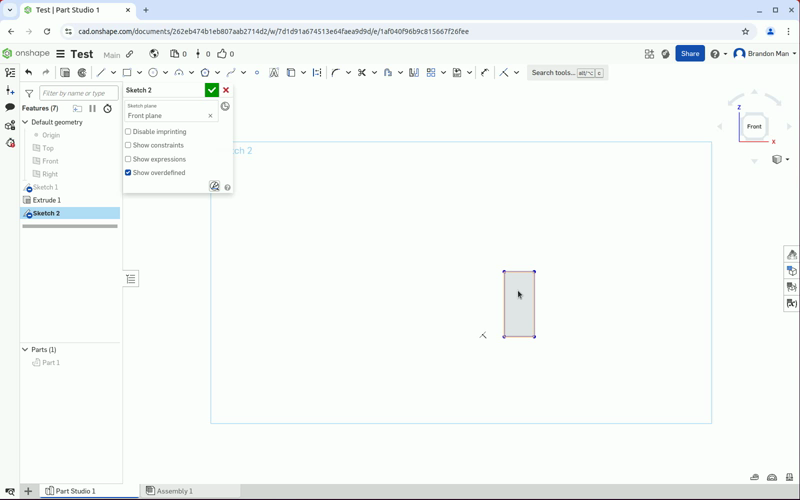
click(518, 290)
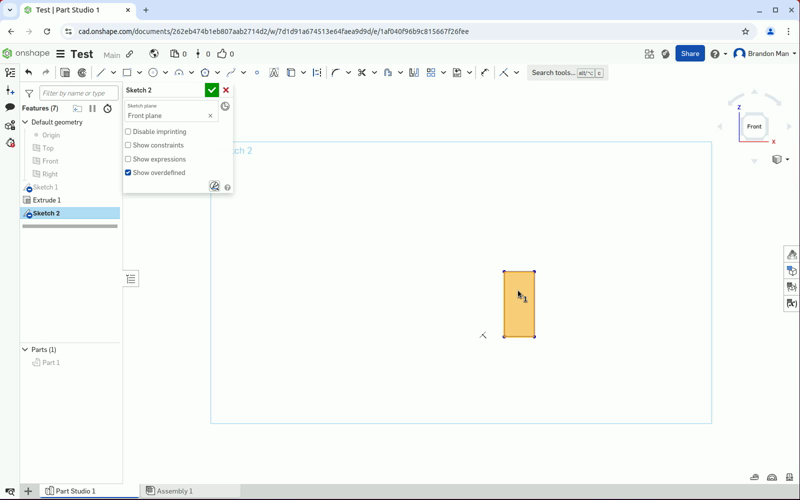
mouse_move(73, 352)
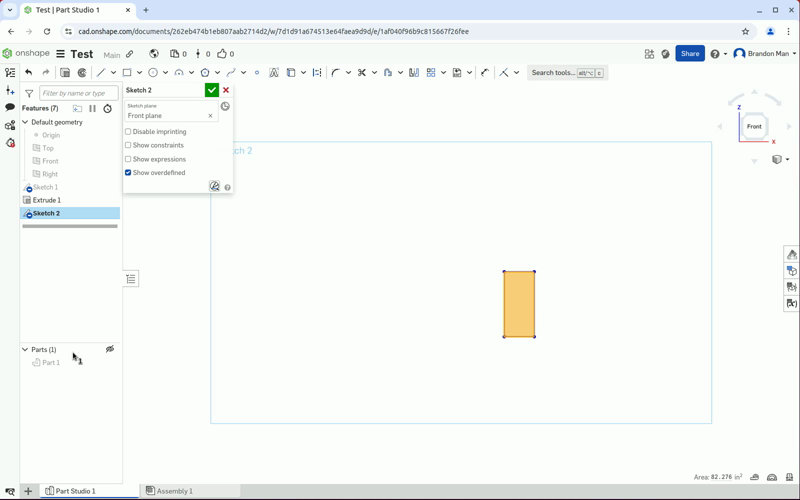
key(shift+y)
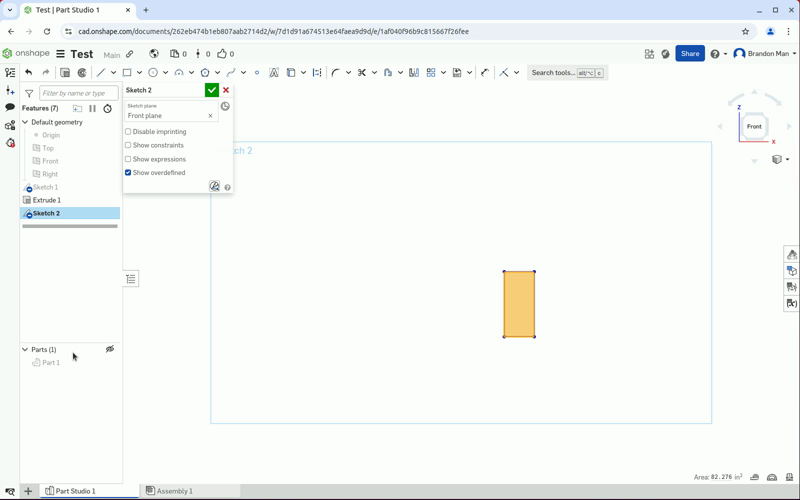
key(shift+e)
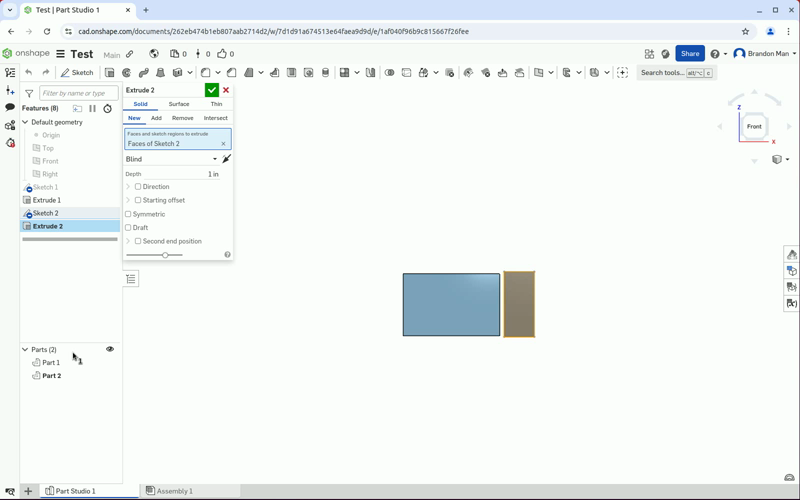
mouse_move(143, 106)
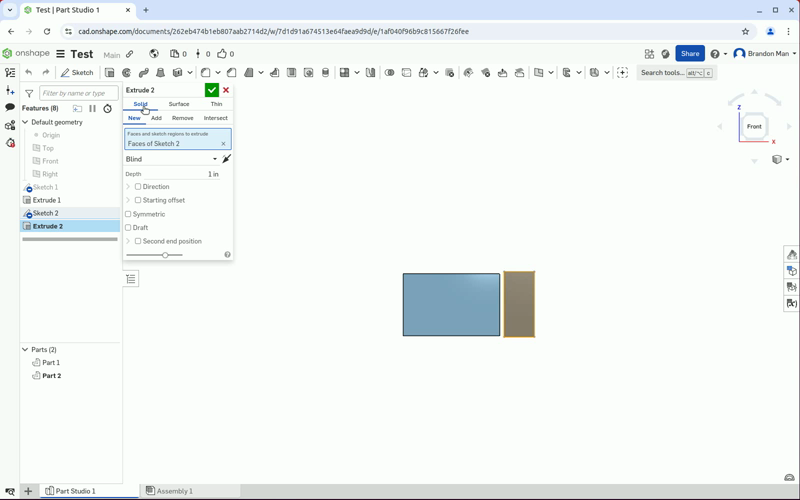
click(143, 106)
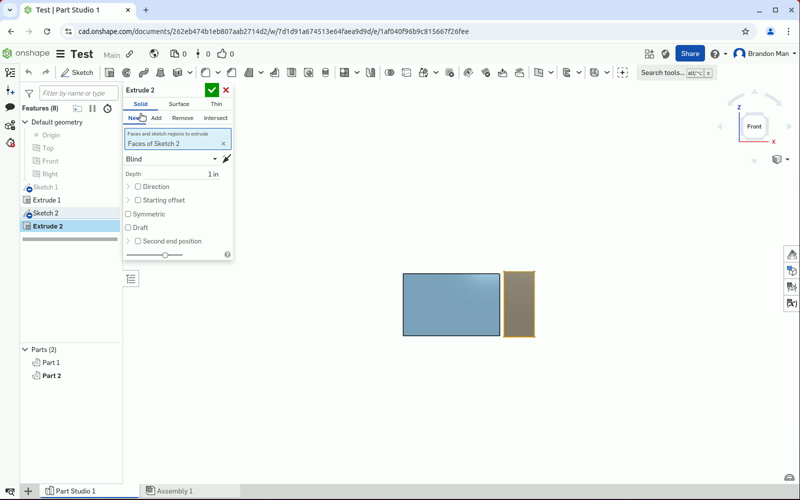
mouse_move(137, 120)
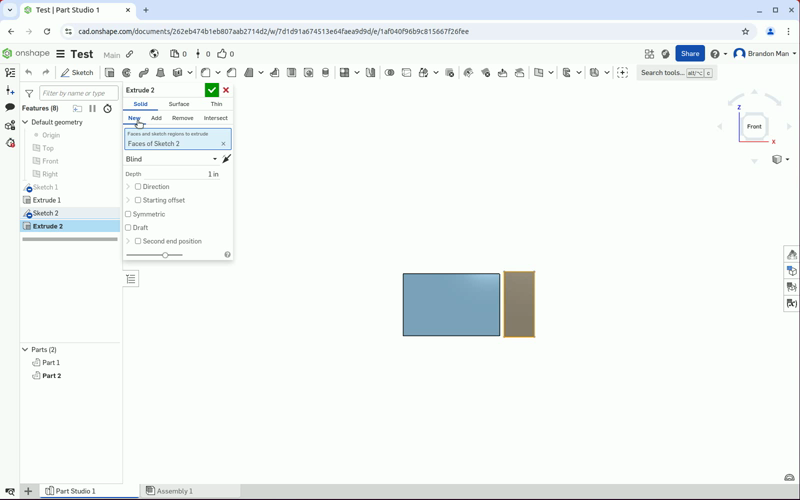
click(137, 120)
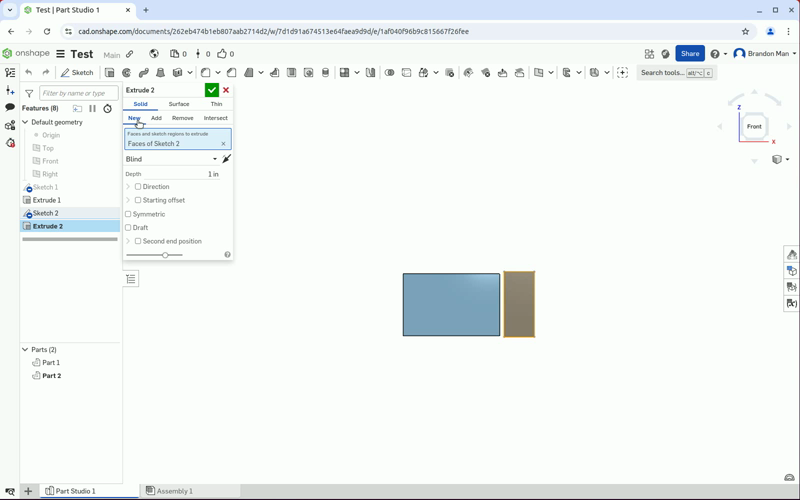
key(tab, 4)
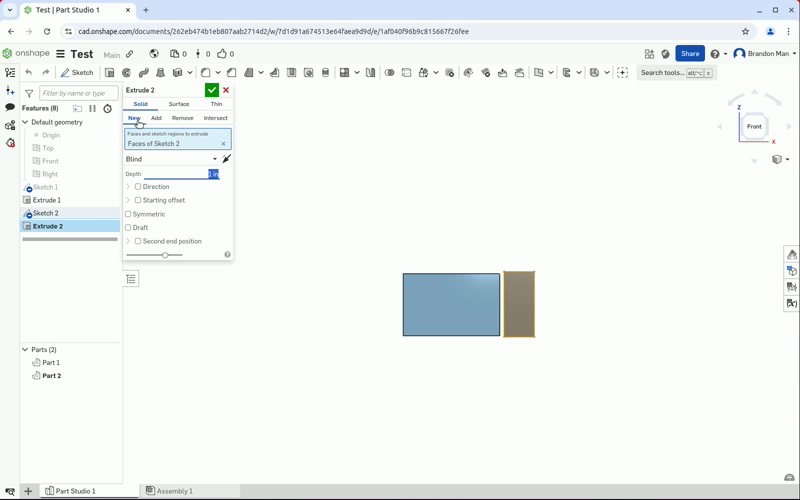
text(23.108)
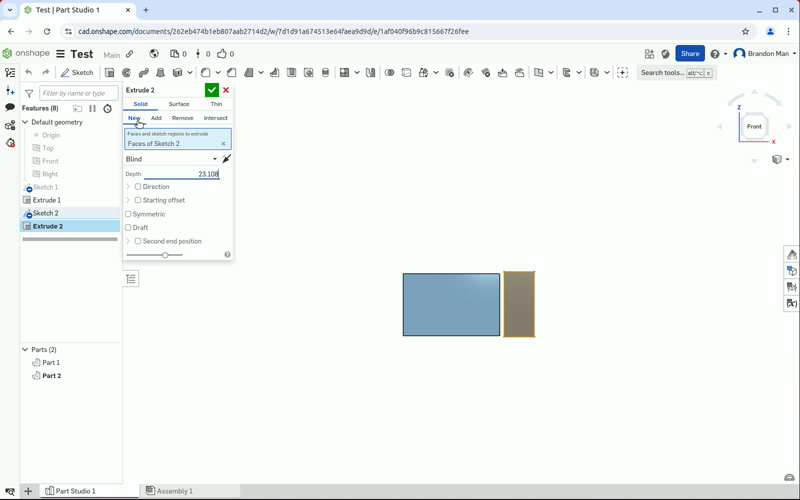
key(enter)
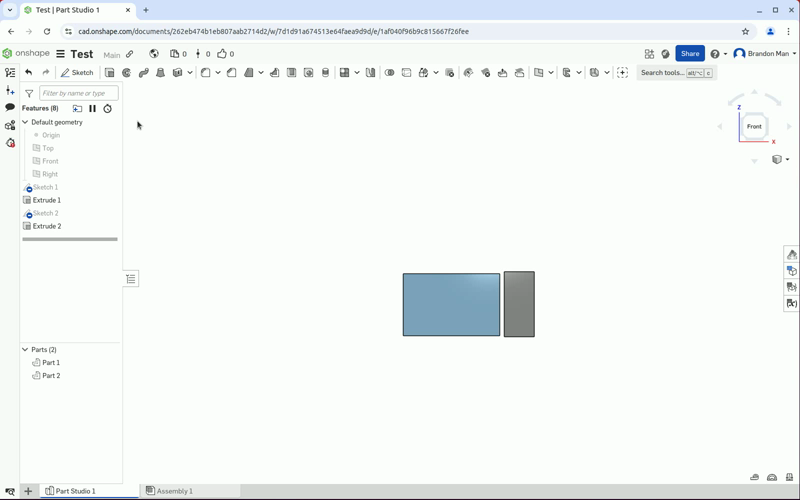
key(shift+h)
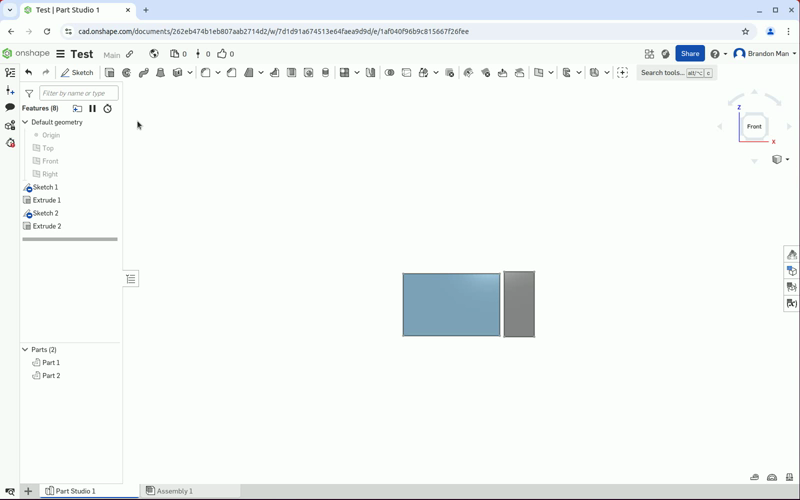
key(shift+h)
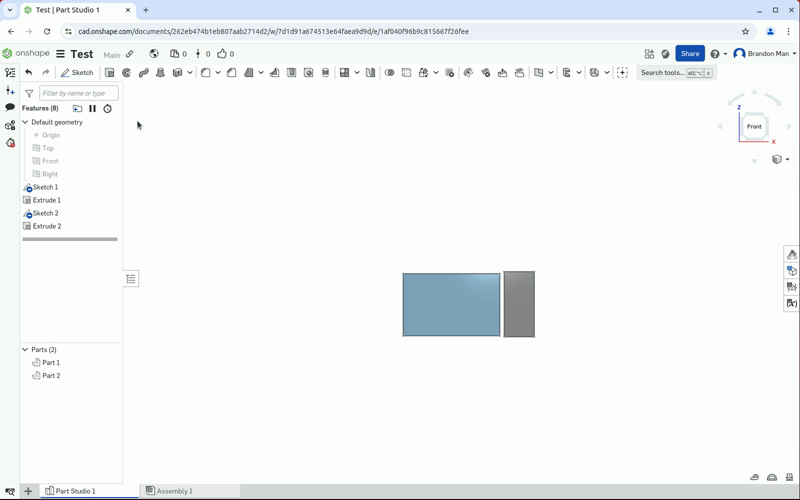
key(shift+7)
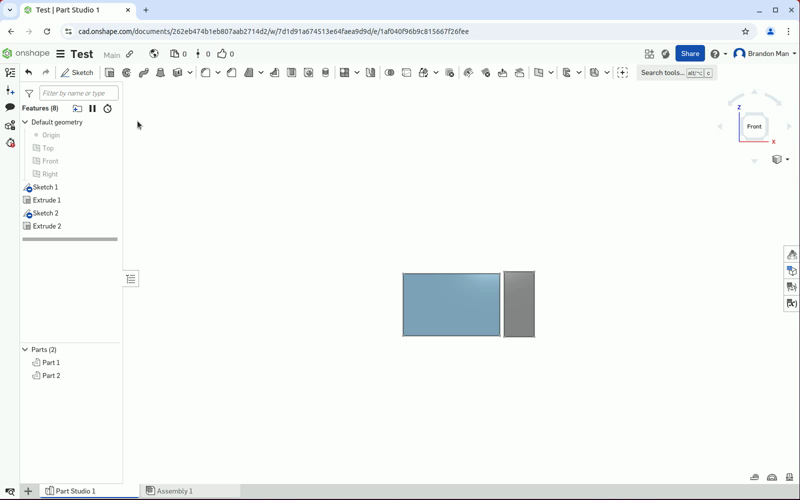
key(left, 2)
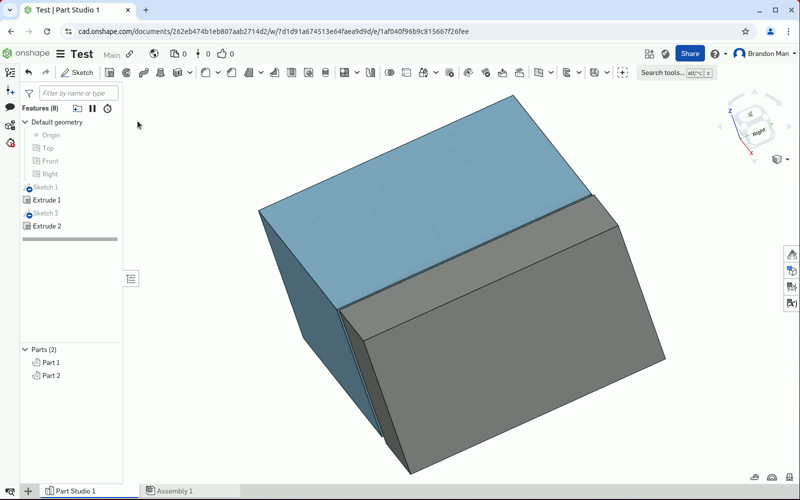
key(down, 2)
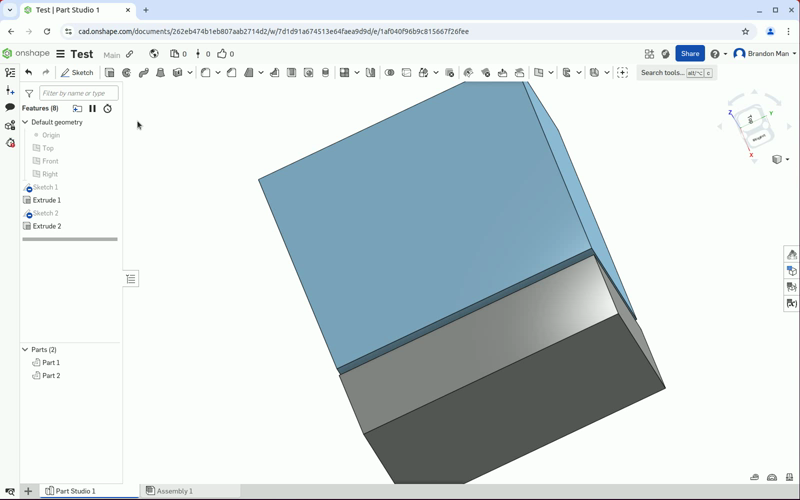
key(up, 2)
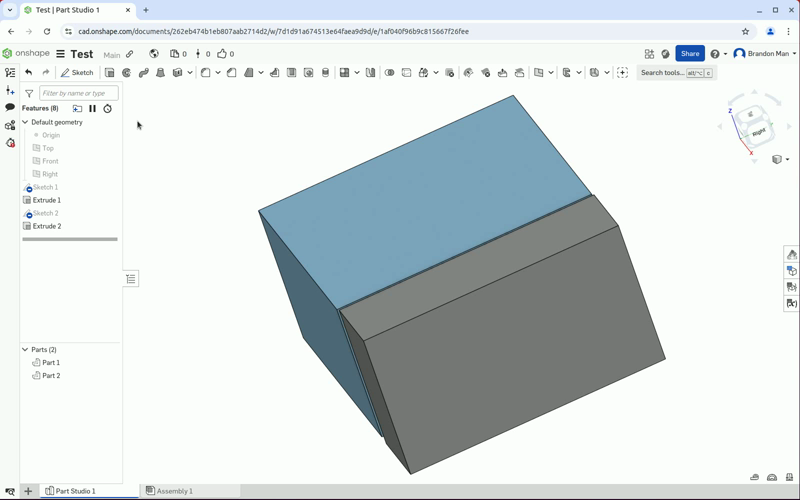
key(right, 2)
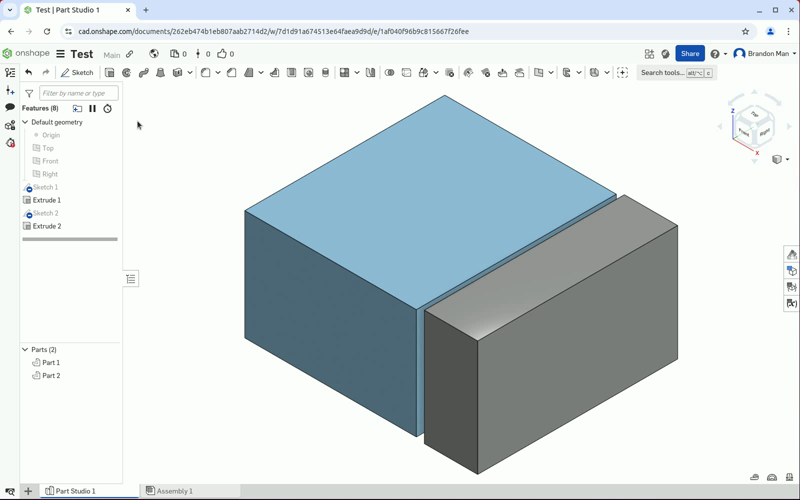
mouse_move(73, 189)
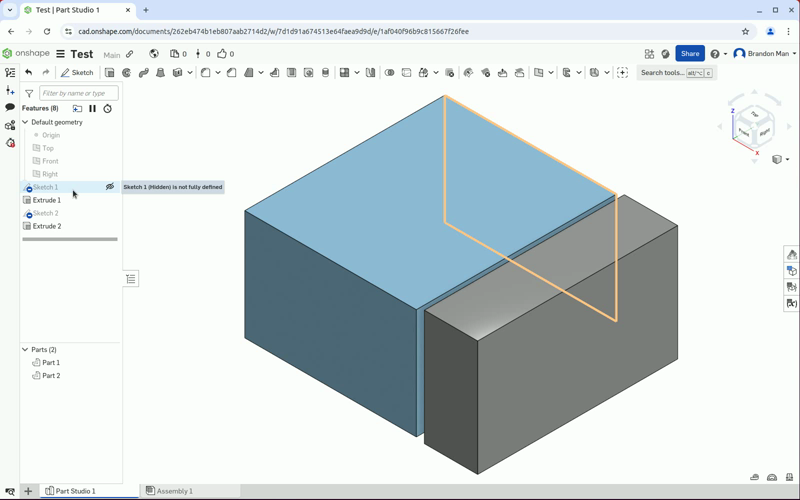
click(73, 189)